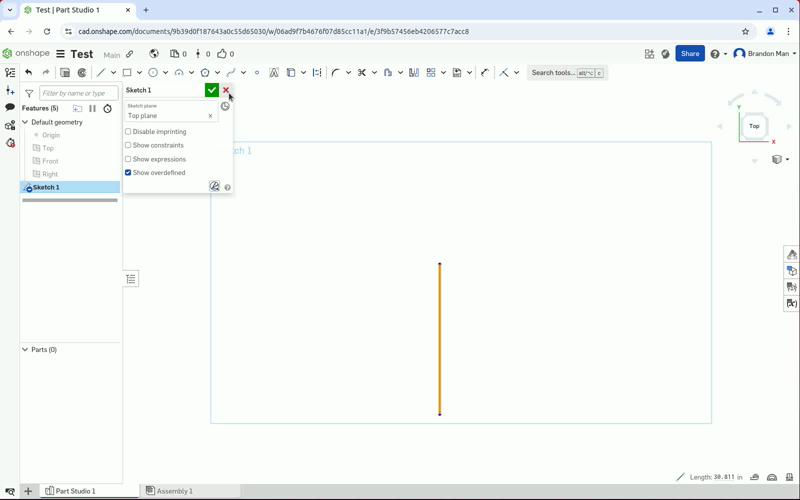
key(shift+h)
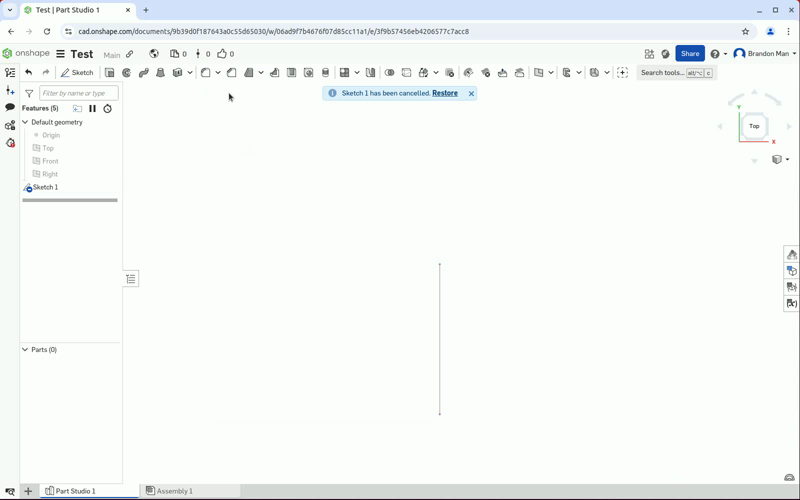
key(shift+s)
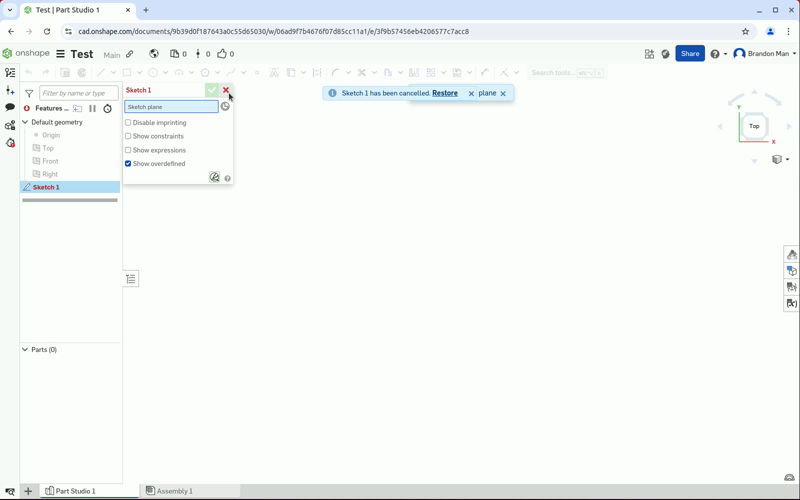
mouse_move(73, 150)
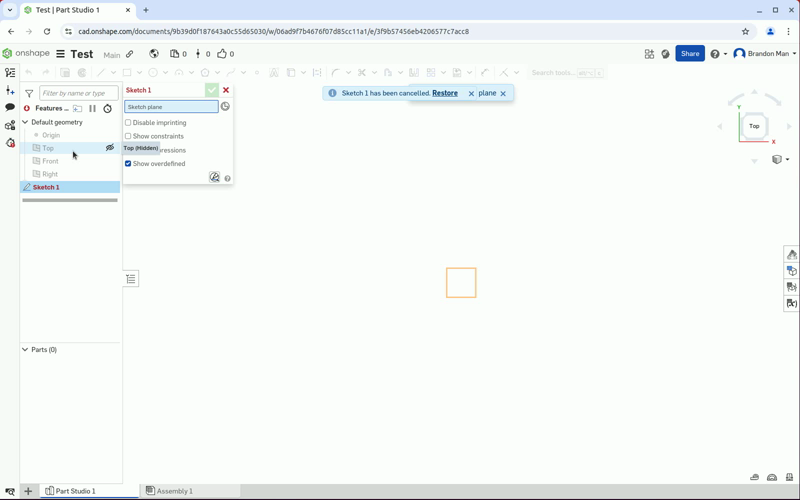
click(73, 150)
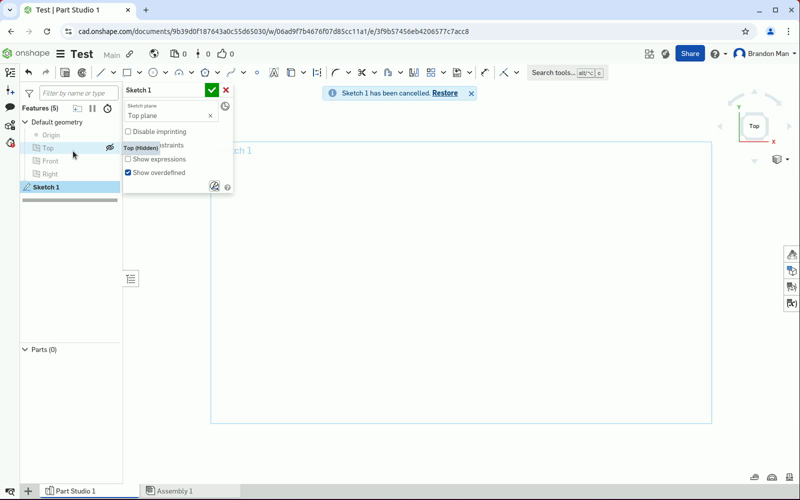
mouse_move(73, 352)
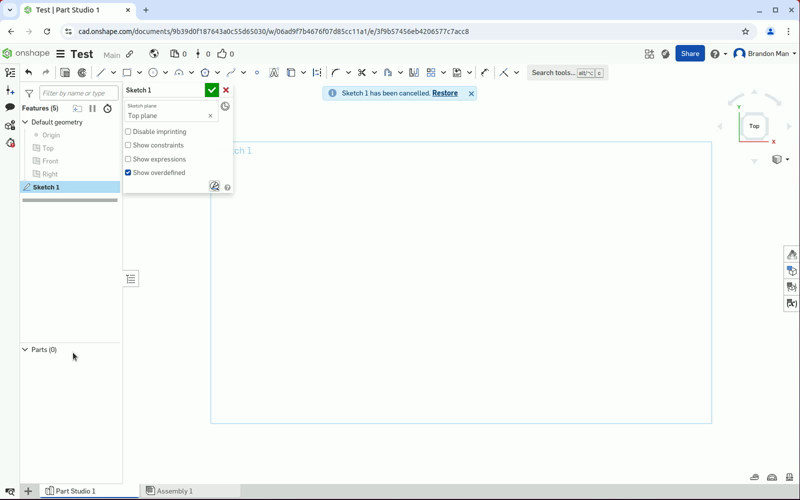
key(y)
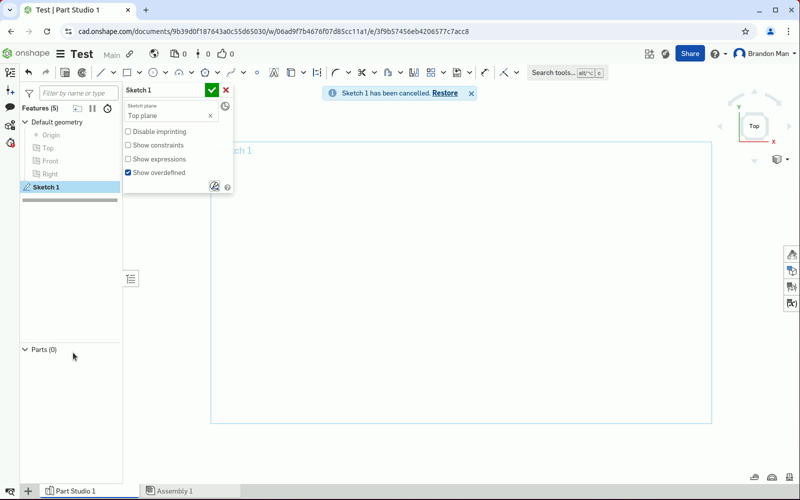
key(l)
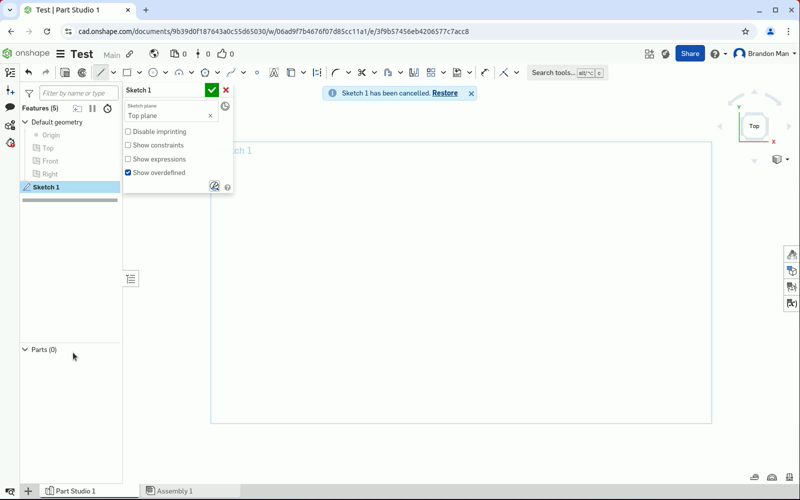
key_down(shift)
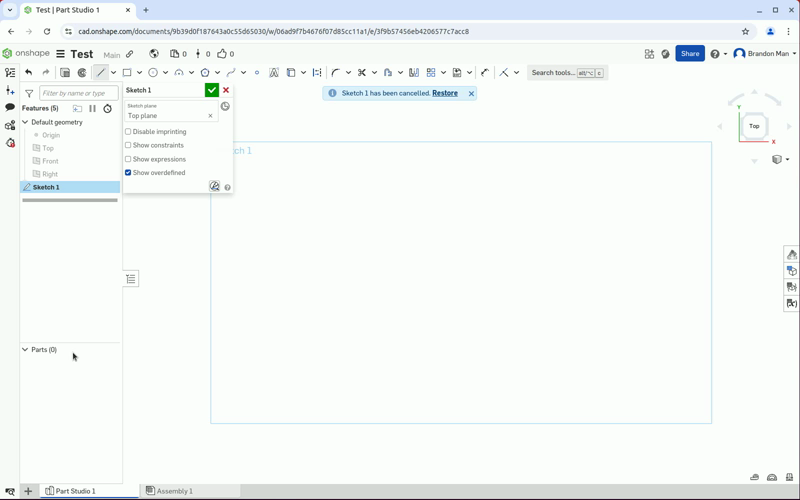
mouse_move(368, 359)
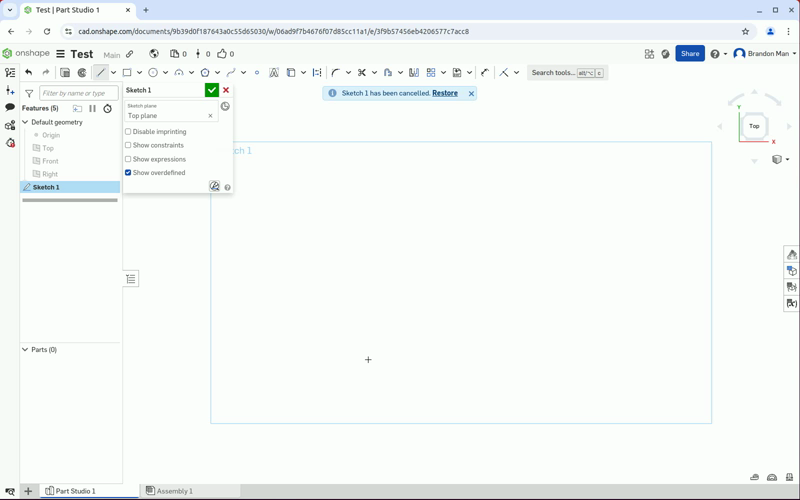
click(368, 359)
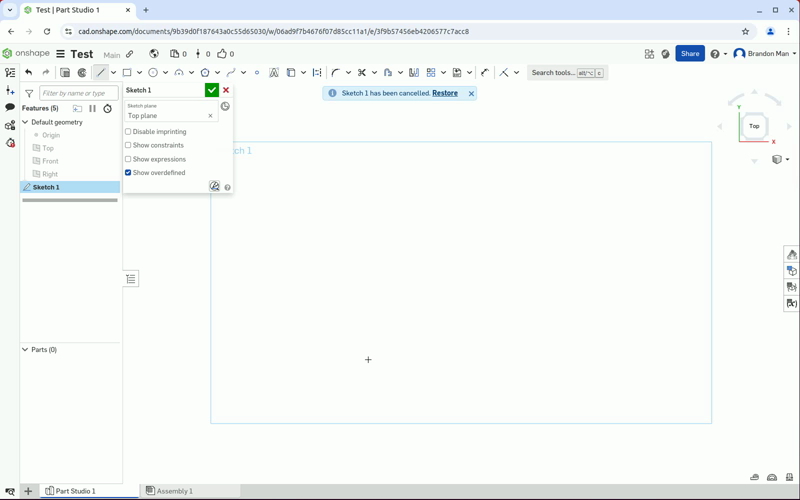
key_up(shift)
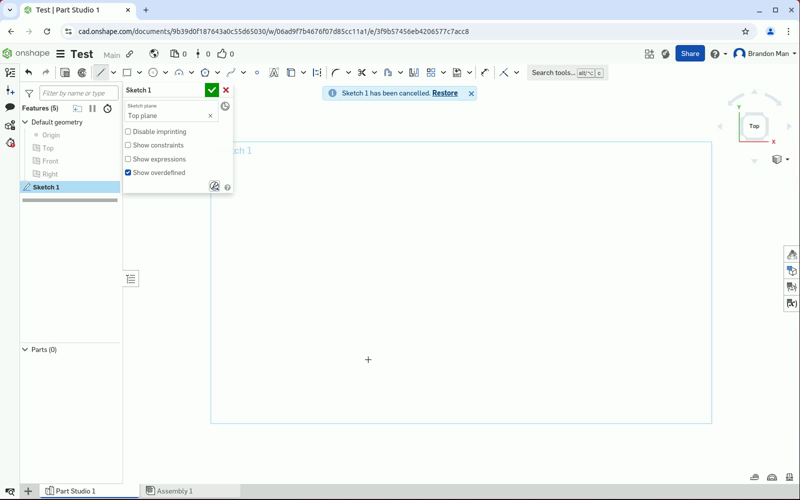
key_down(shift)
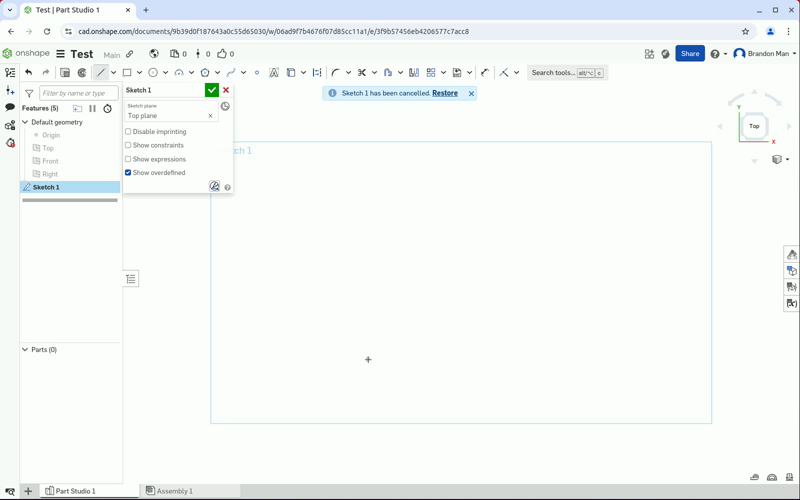
mouse_move(536, 359)
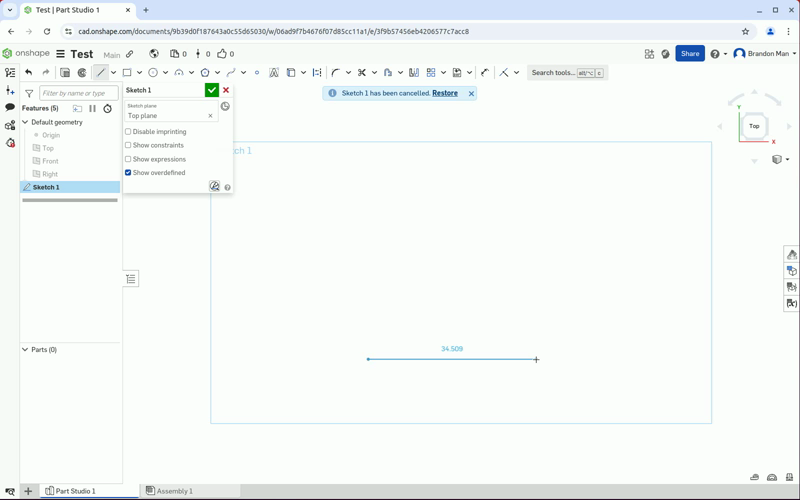
click(536, 359)
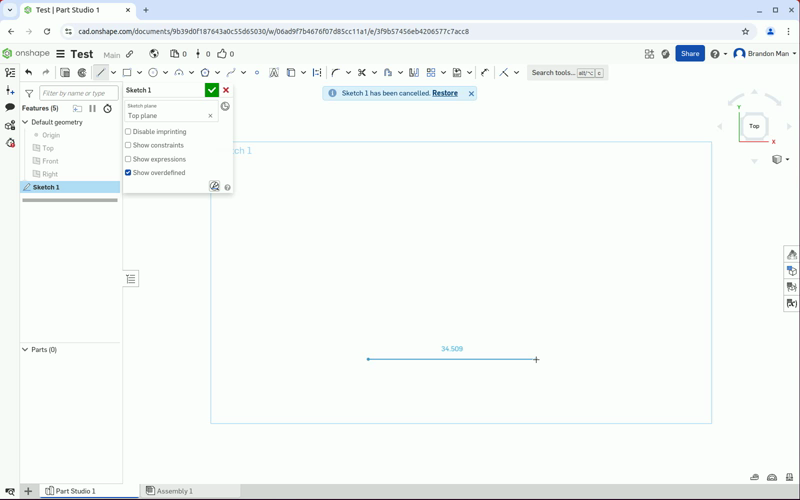
key_up(shift)
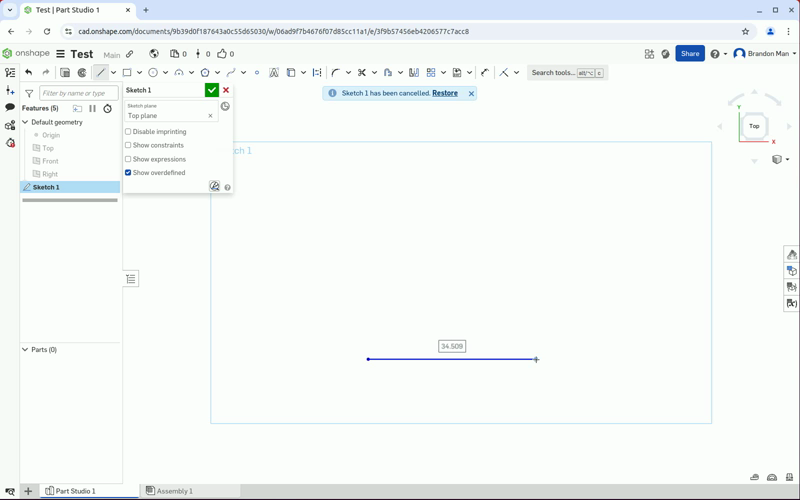
key_down(shift)
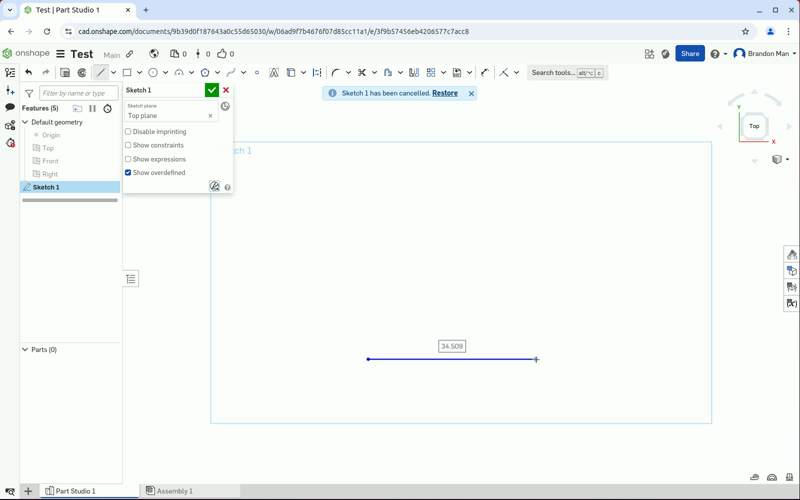
mouse_move(536, 247)
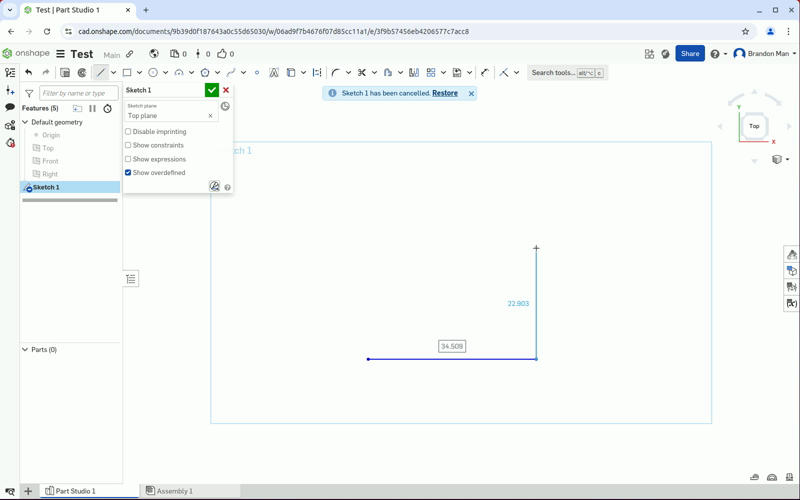
click(536, 247)
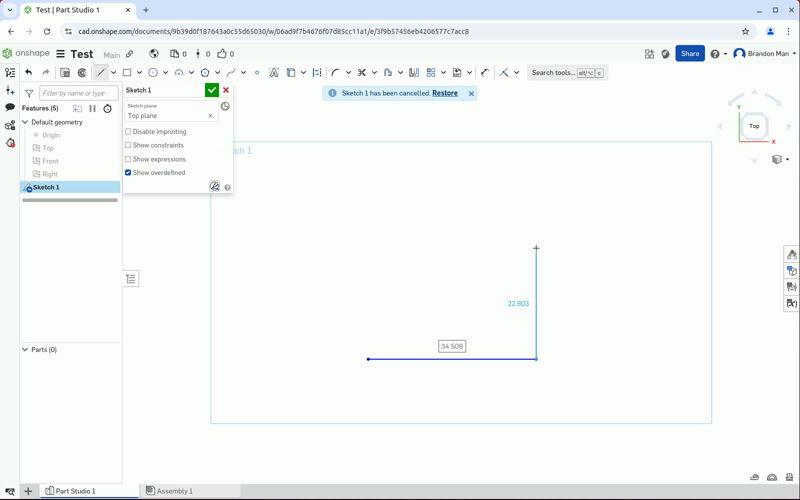
key_up(shift)
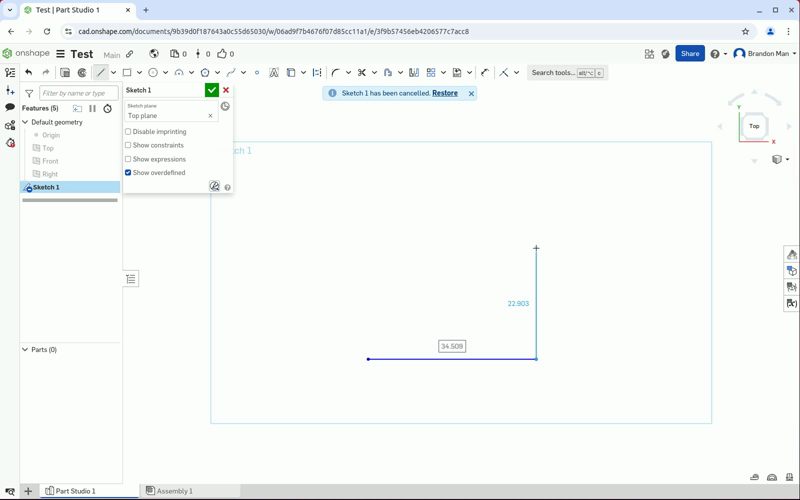
key_down(shift)
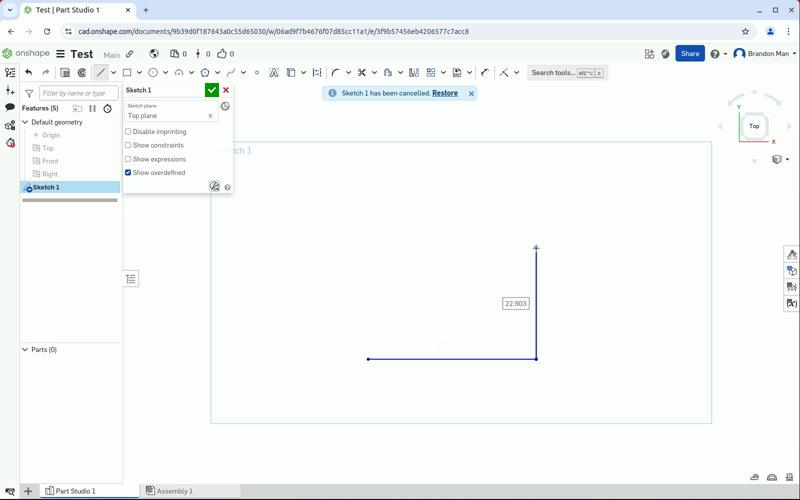
mouse_move(566, 247)
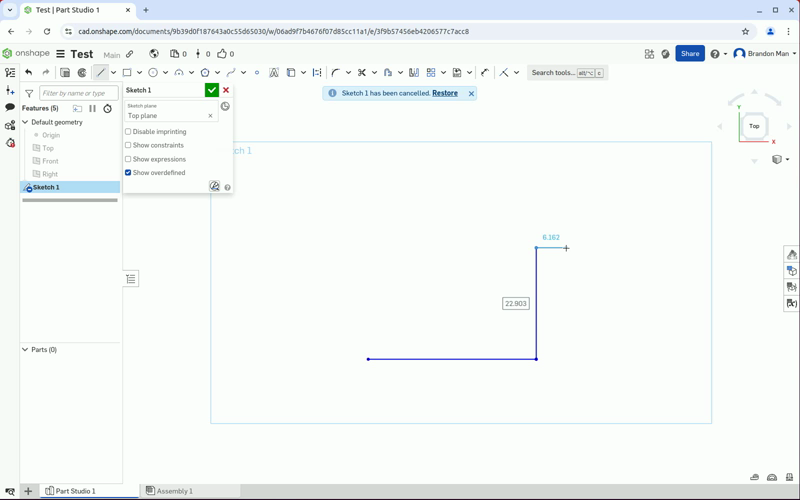
mouse_move(479, 247)
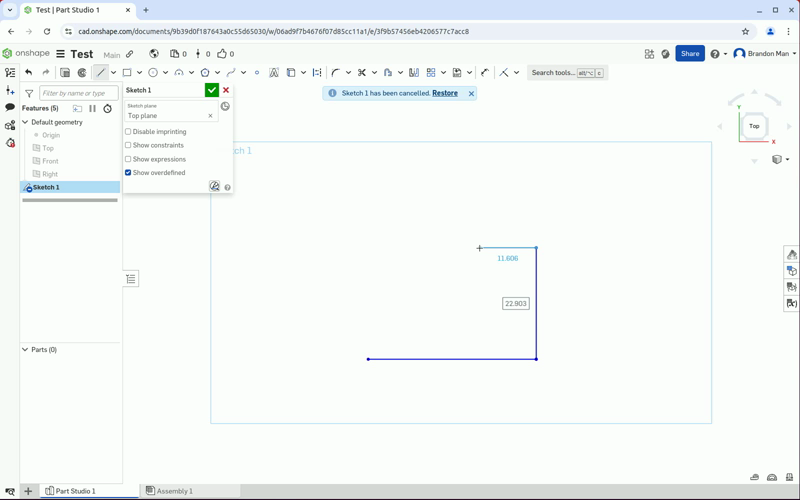
click(479, 247)
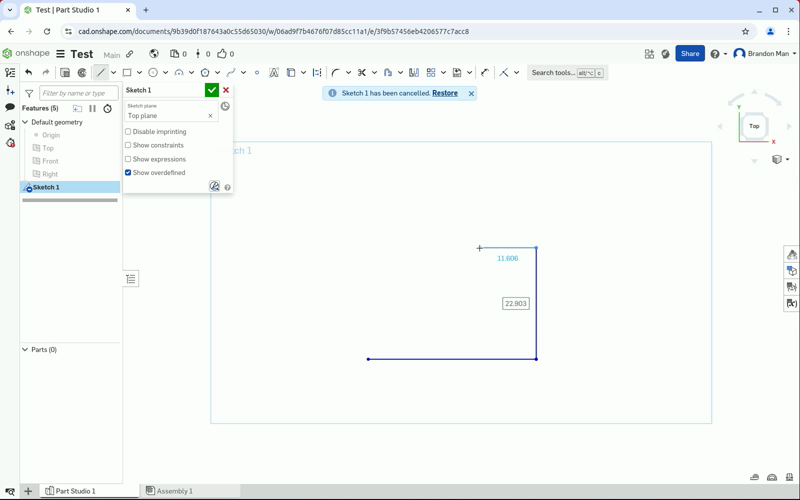
key_up(shift)
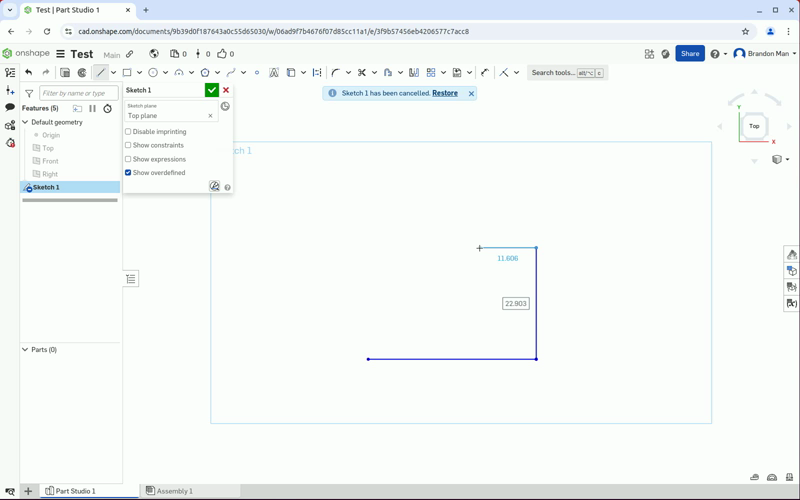
key_down(shift)
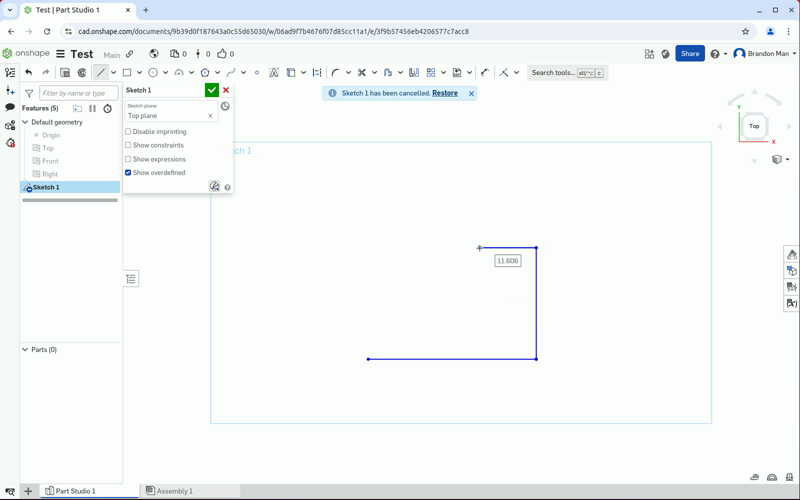
mouse_move(509, 247)
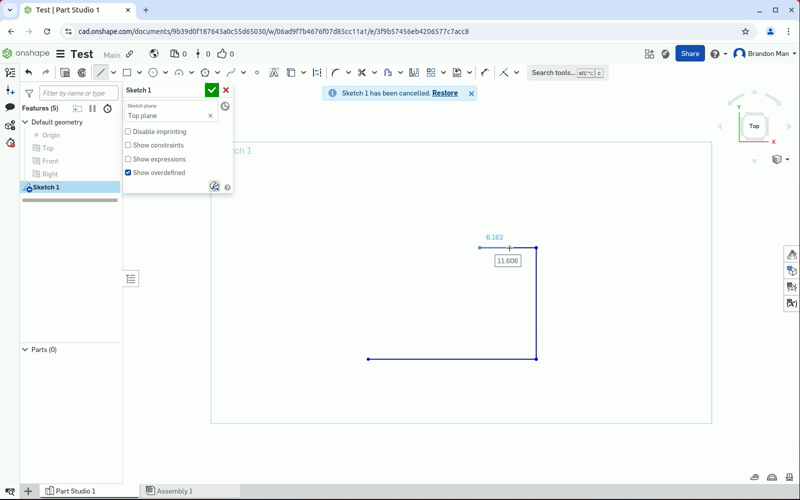
mouse_move(479, 302)
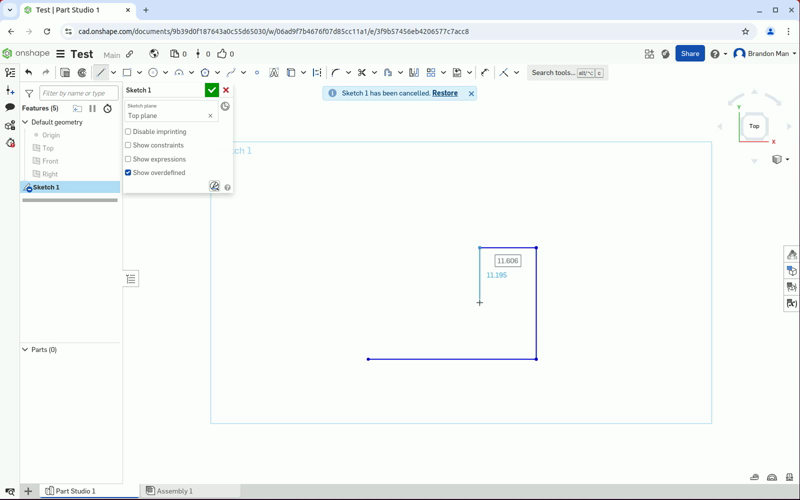
click(479, 302)
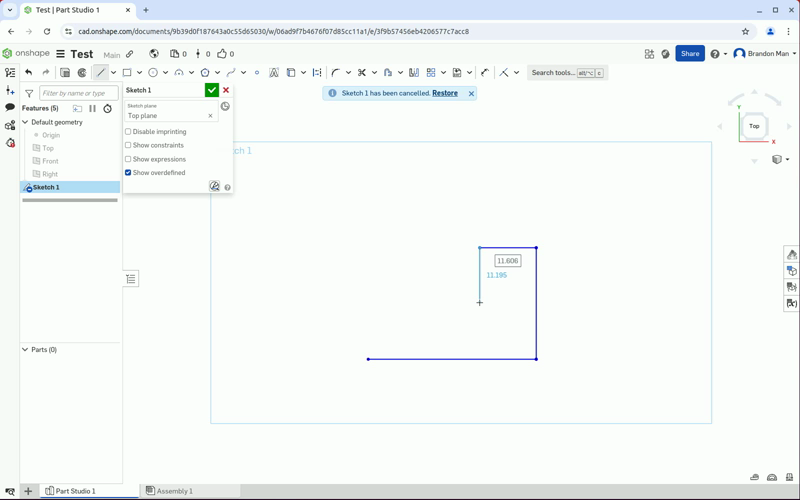
key_up(shift)
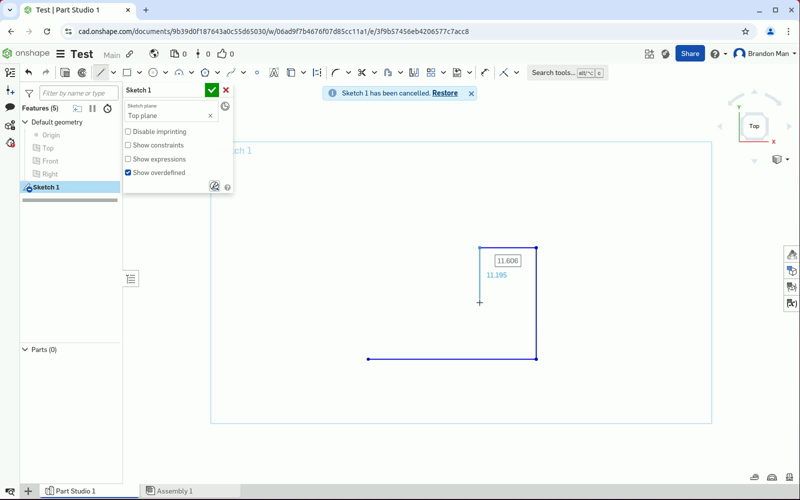
key_down(shift)
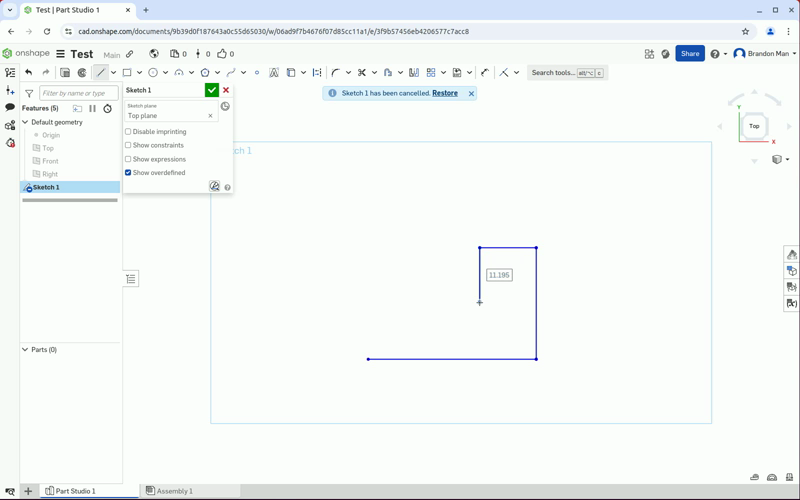
mouse_move(509, 302)
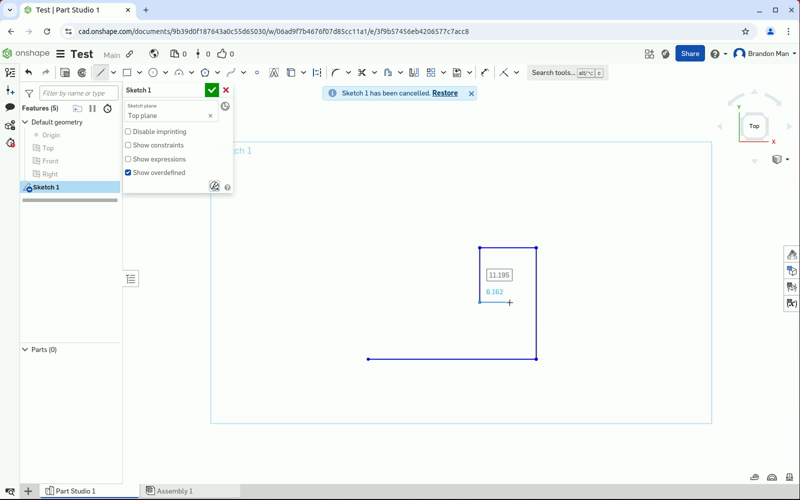
mouse_move(424, 302)
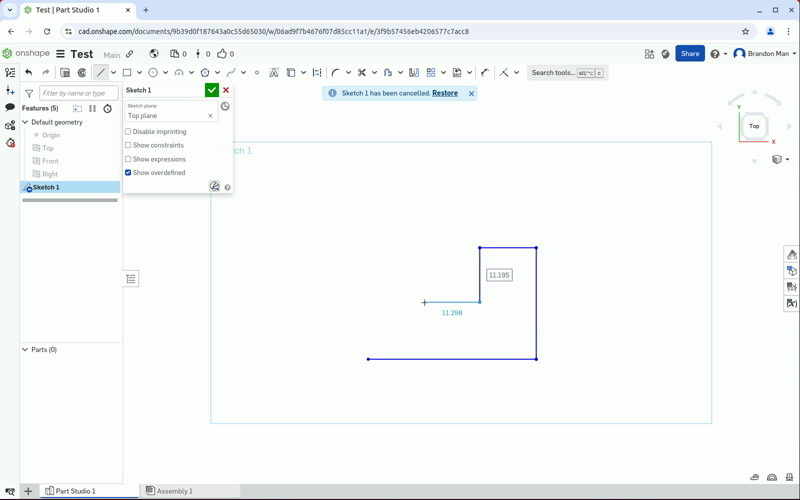
click(424, 302)
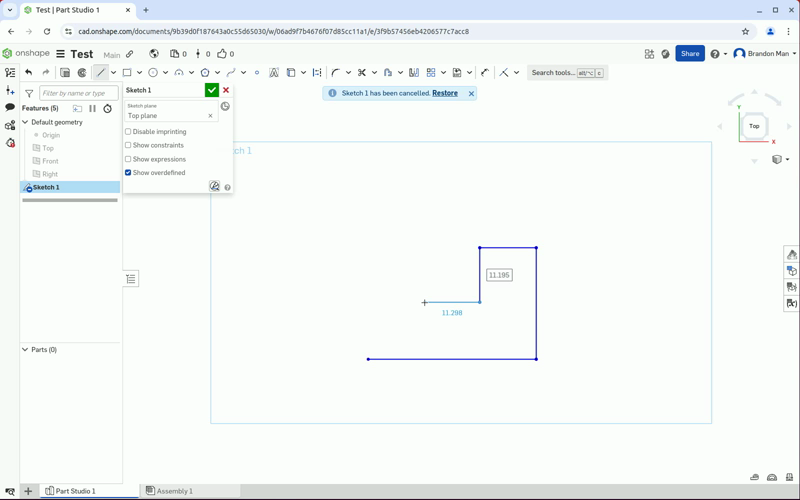
key_up(shift)
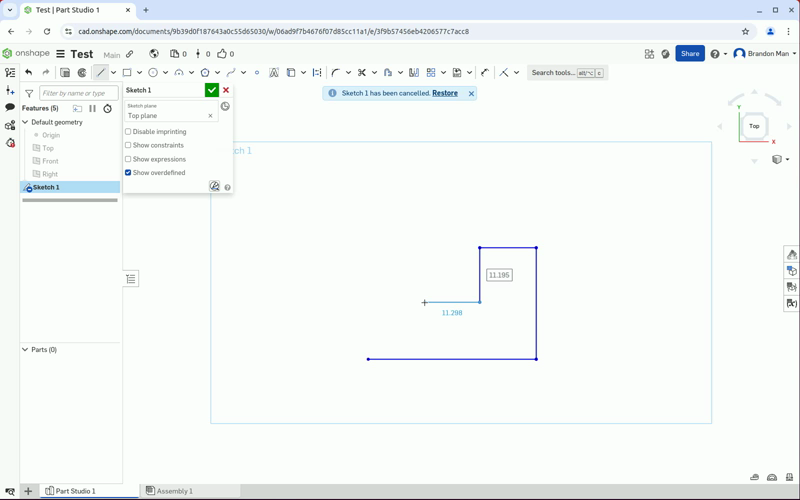
key_down(shift)
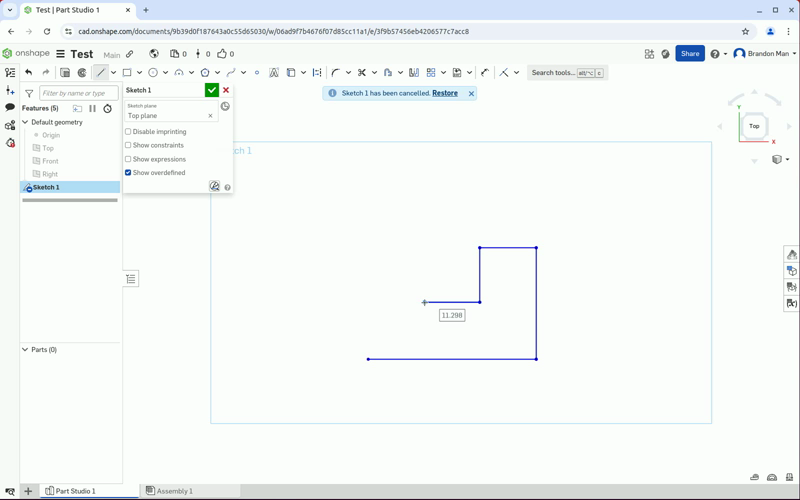
mouse_move(454, 302)
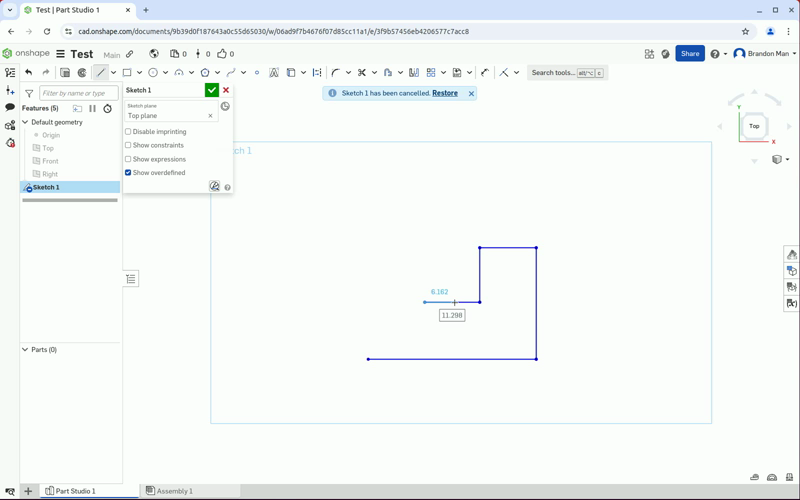
mouse_move(424, 247)
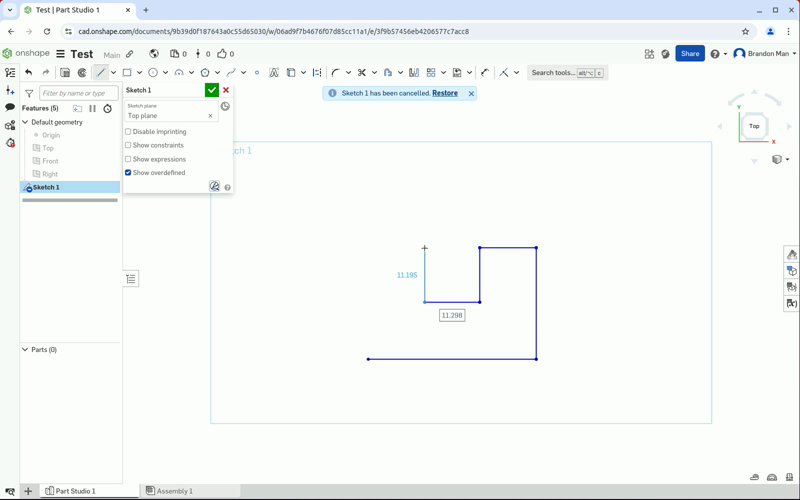
click(424, 247)
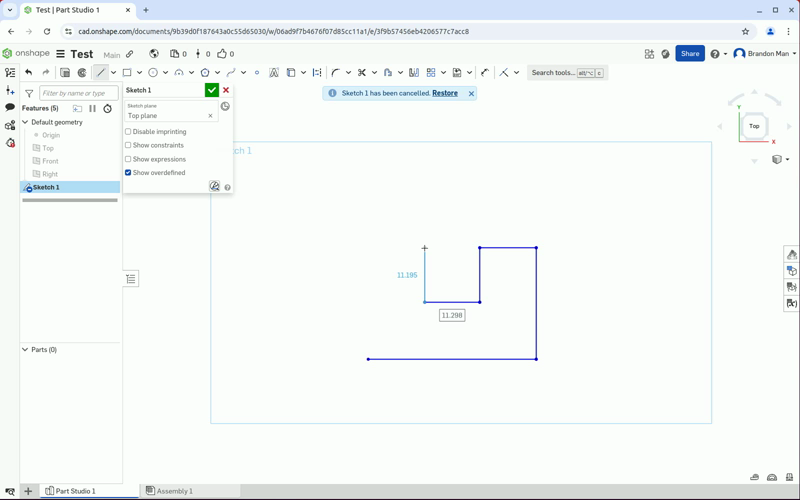
key_up(shift)
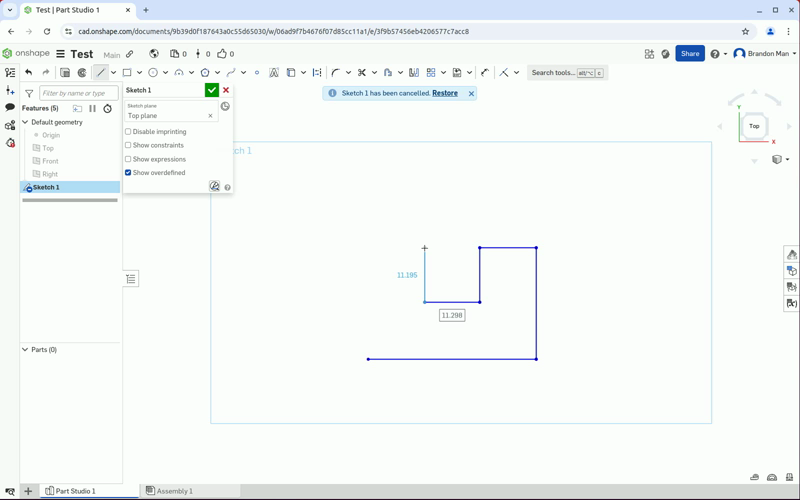
key_down(shift)
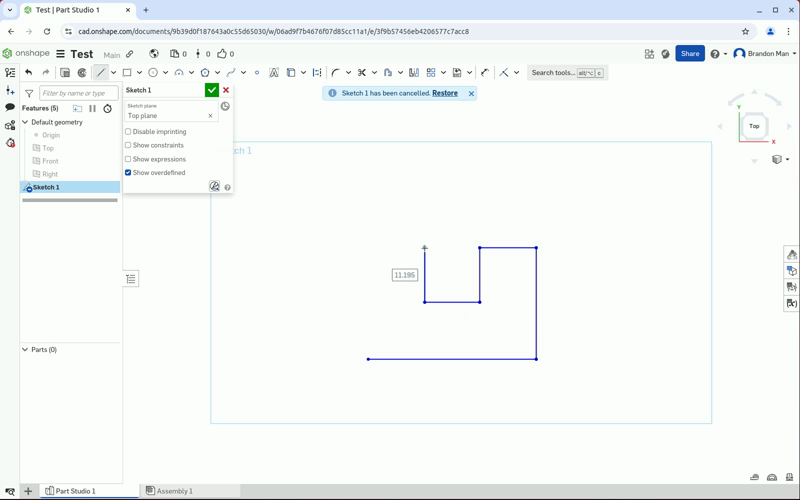
mouse_move(454, 247)
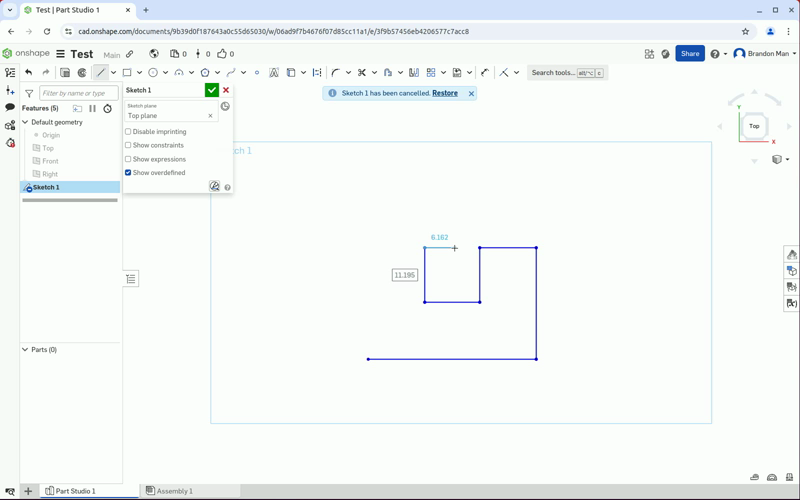
mouse_move(368, 247)
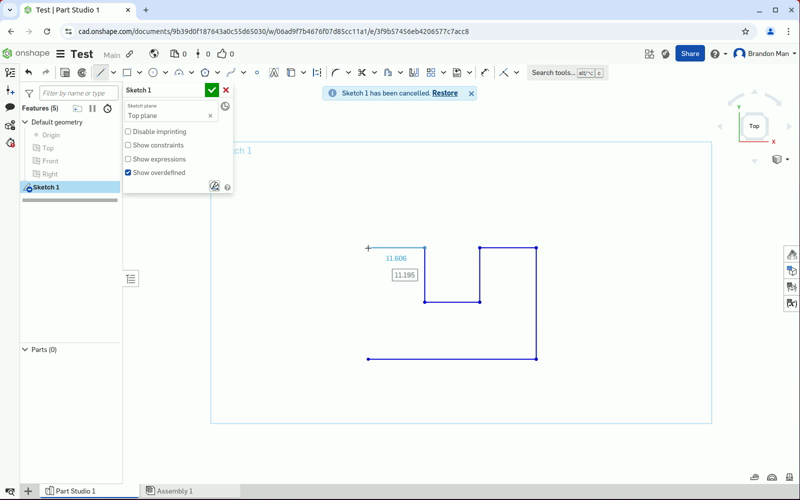
click(368, 247)
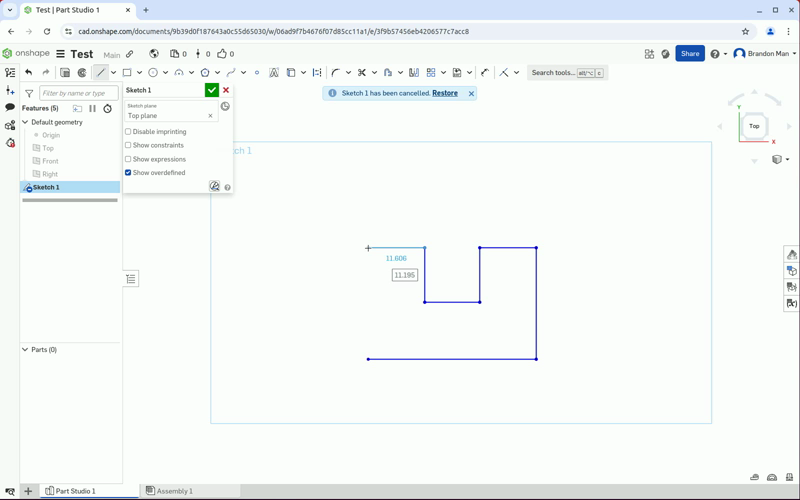
key_up(shift)
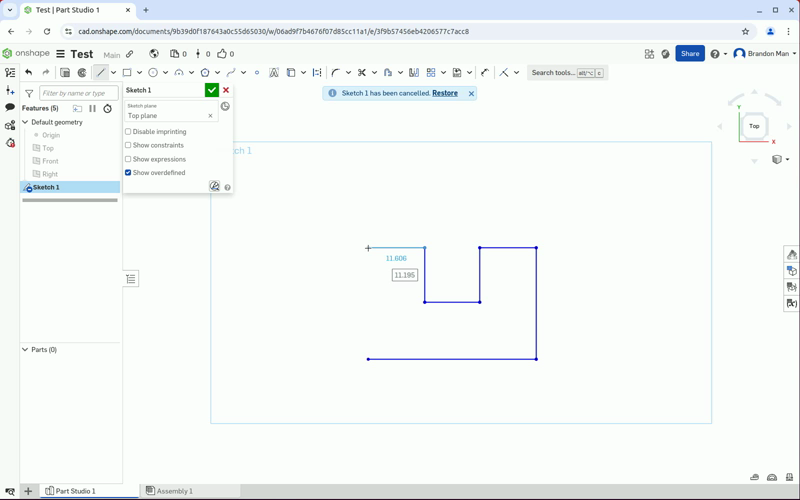
key_down(shift)
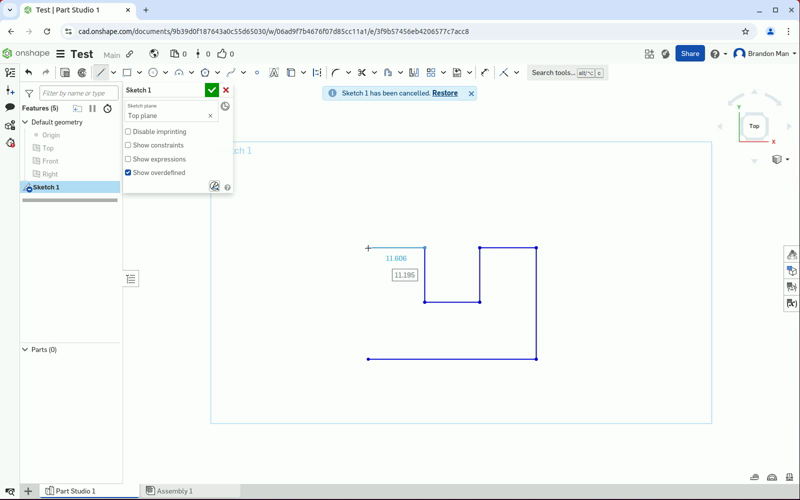
mouse_move(398, 247)
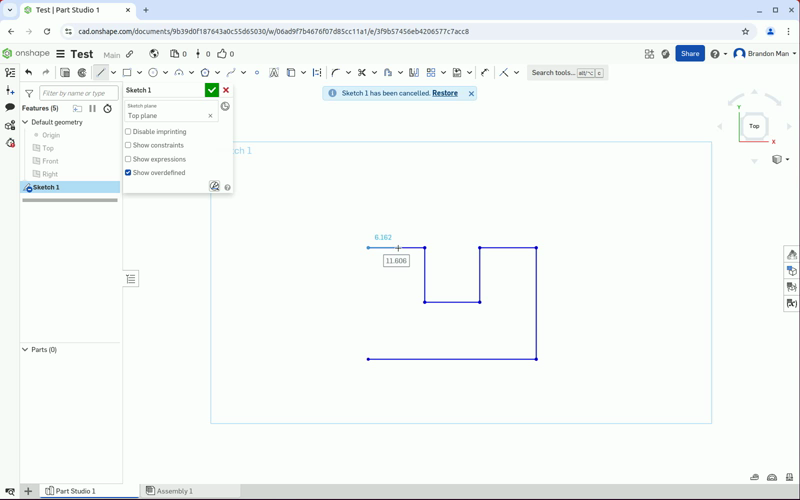
mouse_move(368, 249)
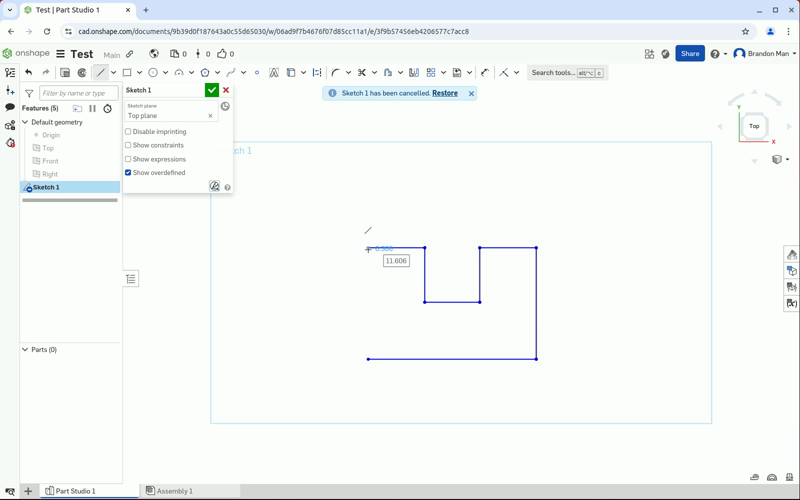
scroll(6)
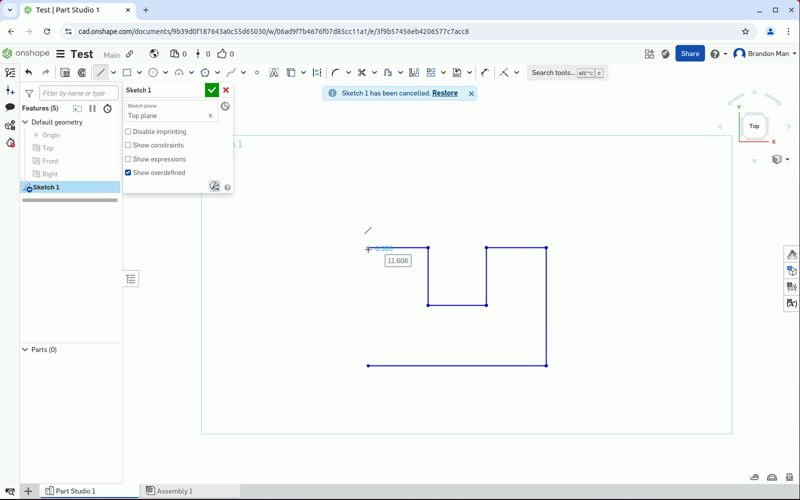
scroll(6)
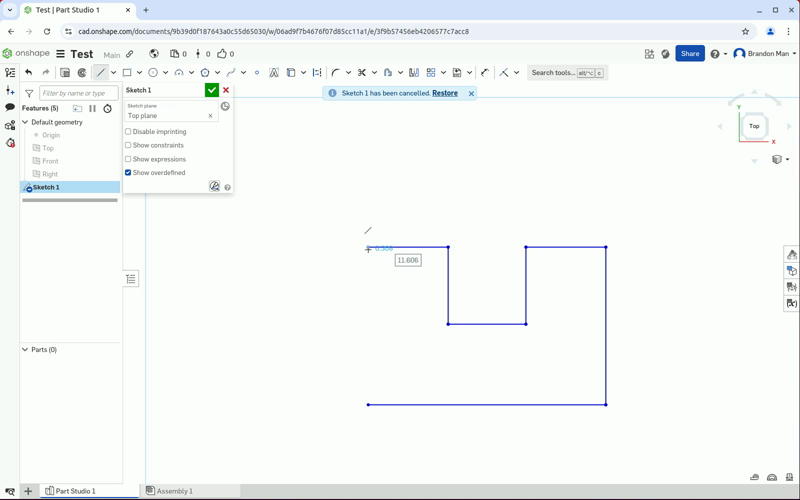
scroll(6)
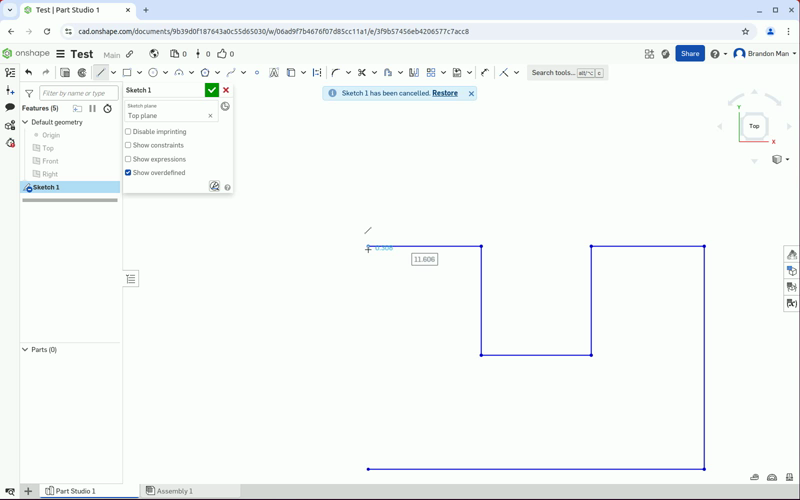
scroll(6)
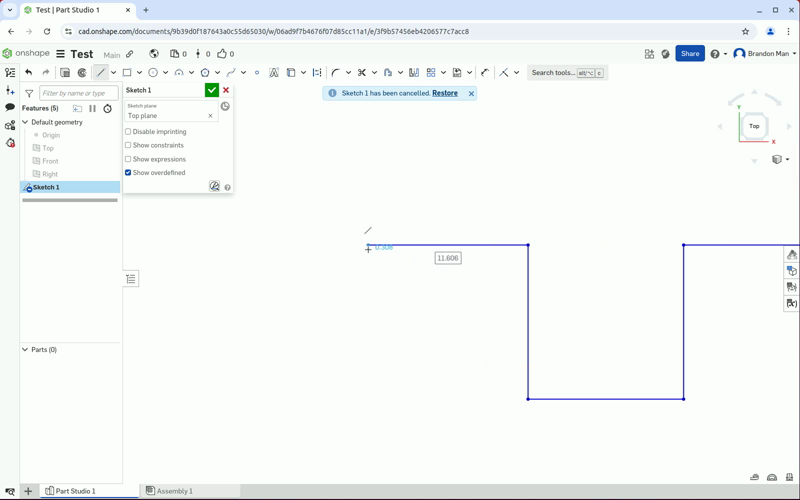
scroll(6)
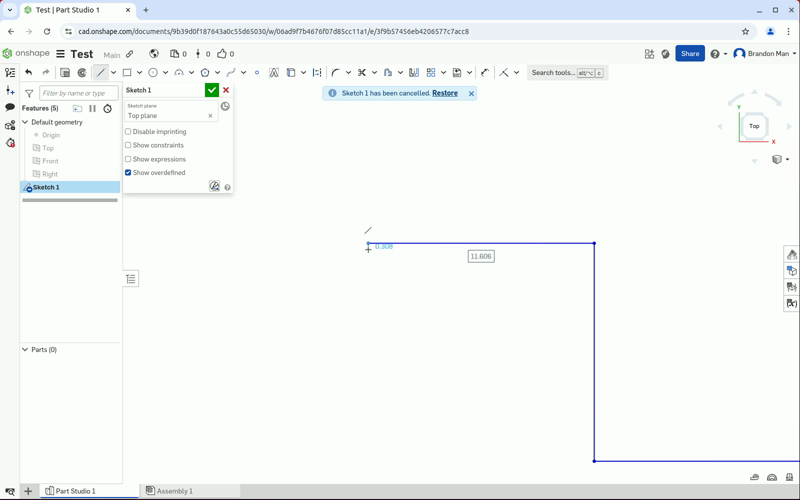
scroll(6)
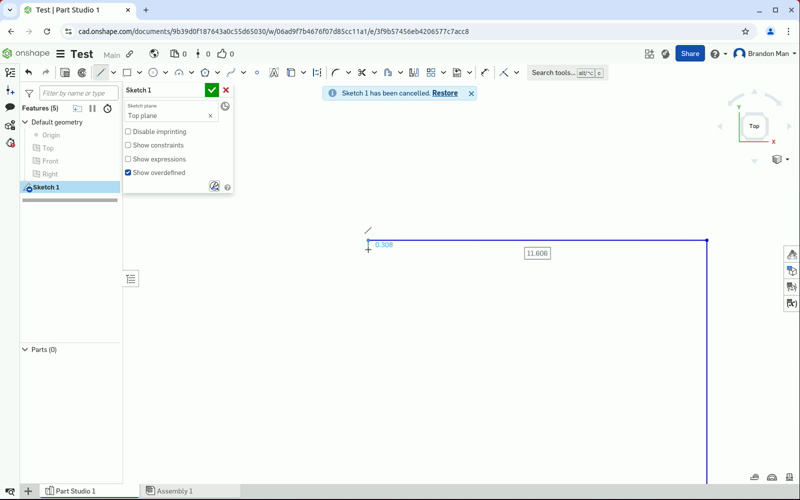
scroll(6)
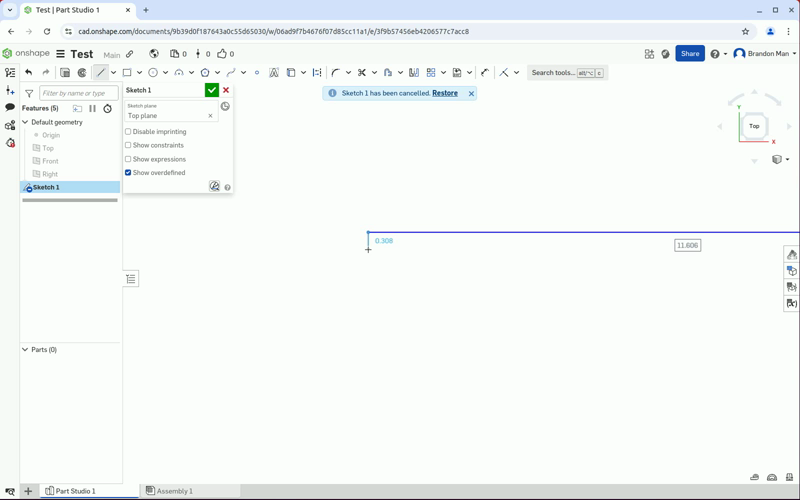
click(368, 249)
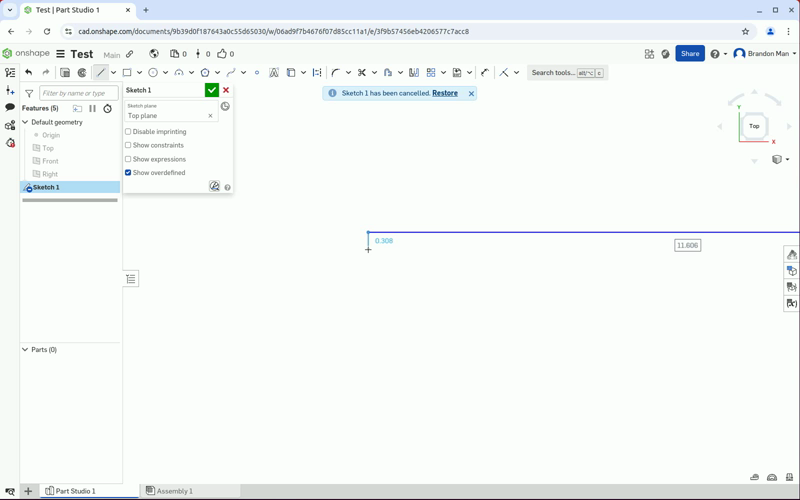
scroll(-6)
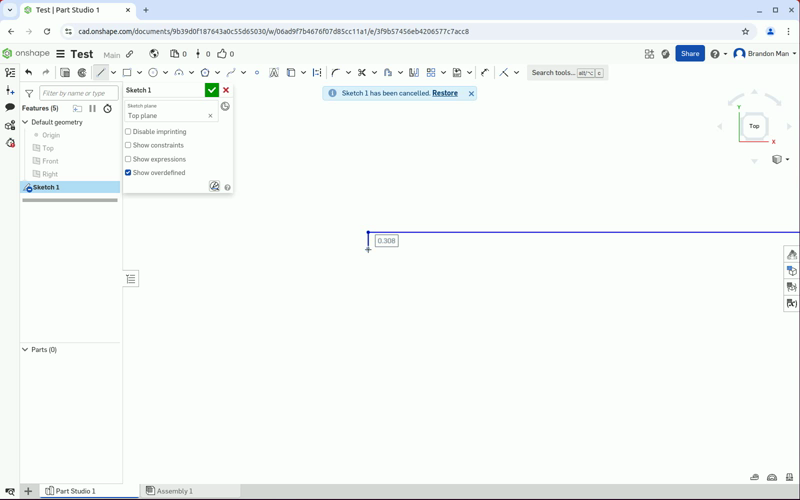
scroll(-6)
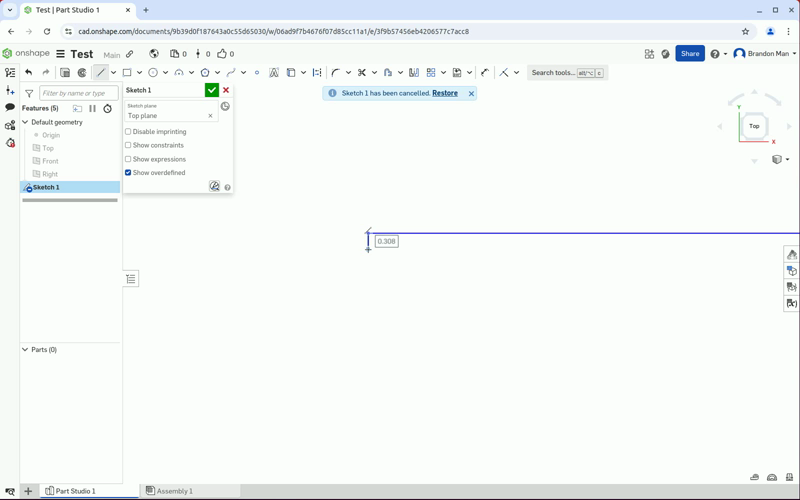
scroll(-6)
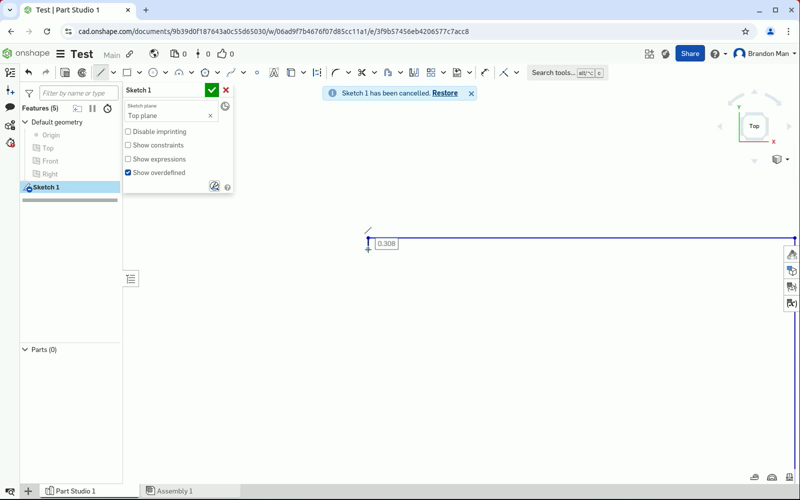
scroll(-6)
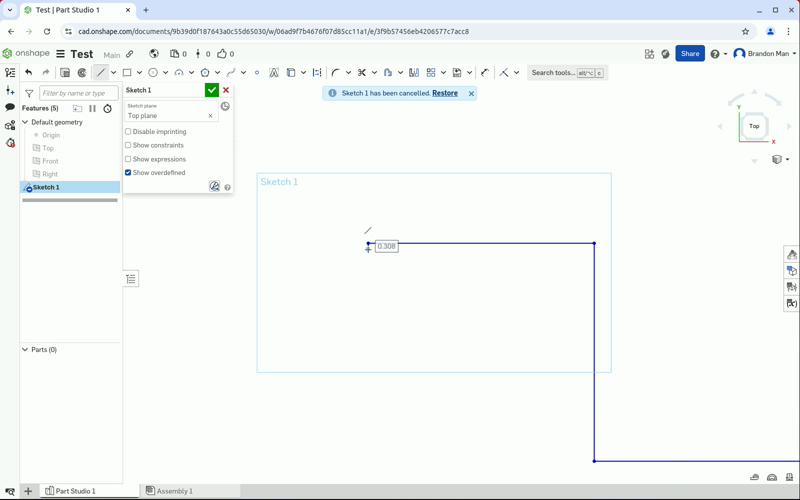
scroll(-6)
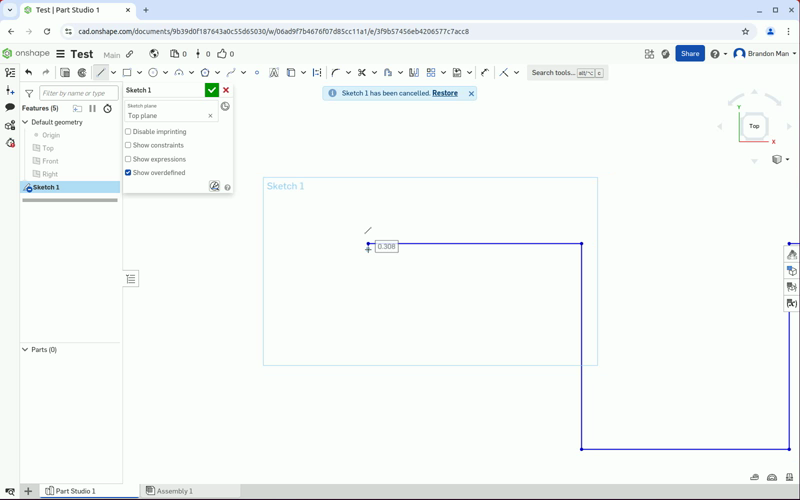
scroll(-6)
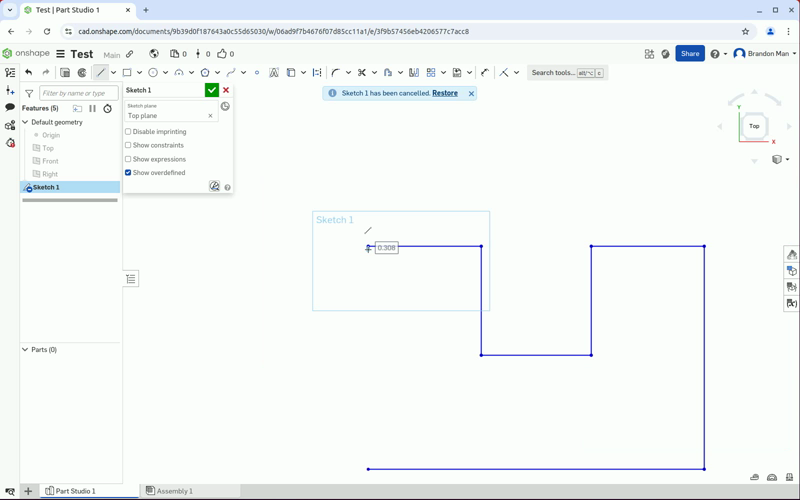
scroll(-6)
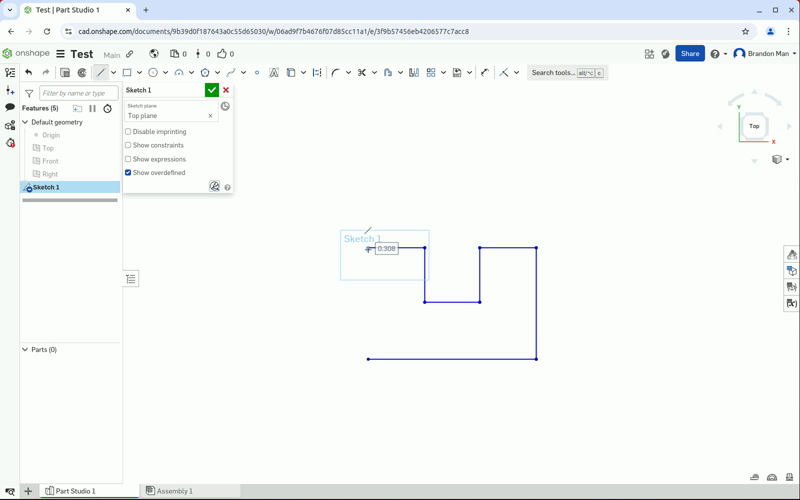
key_up(shift)
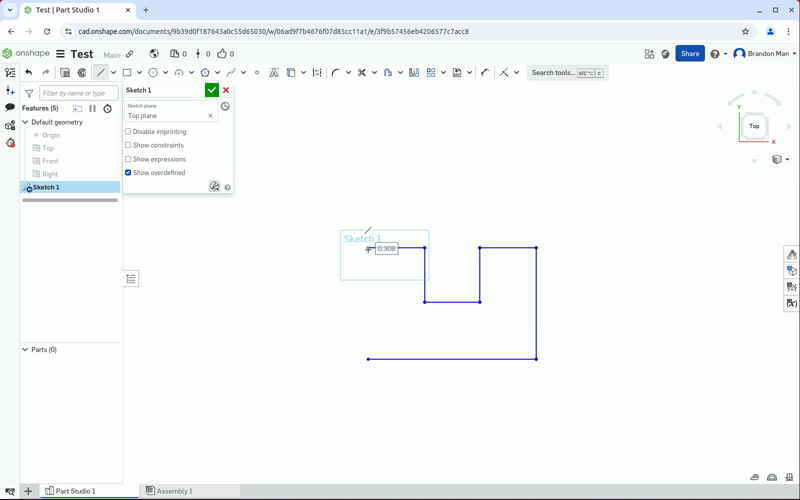
key_down(shift)
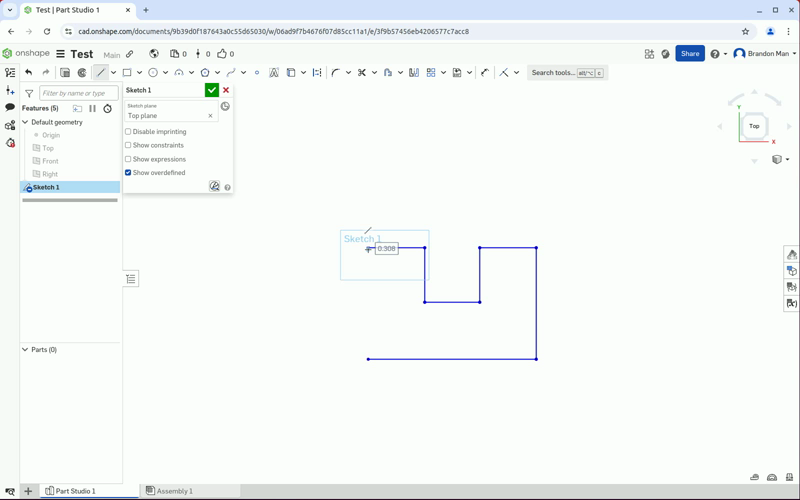
mouse_move(368, 359)
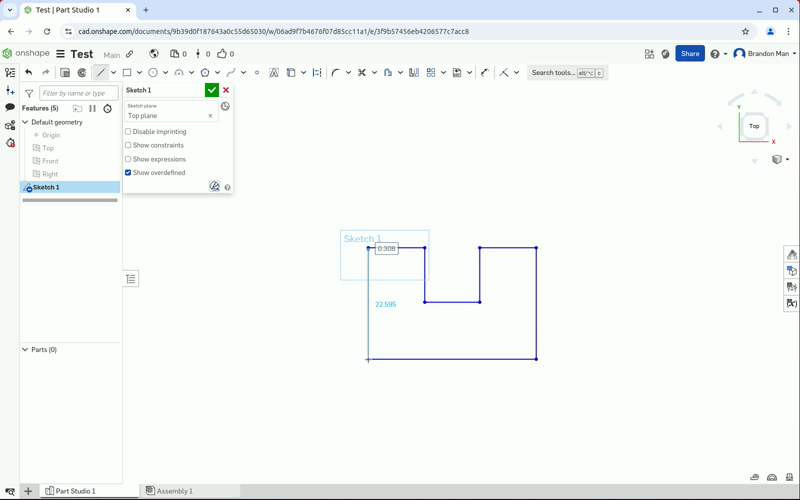
key_up(shift)
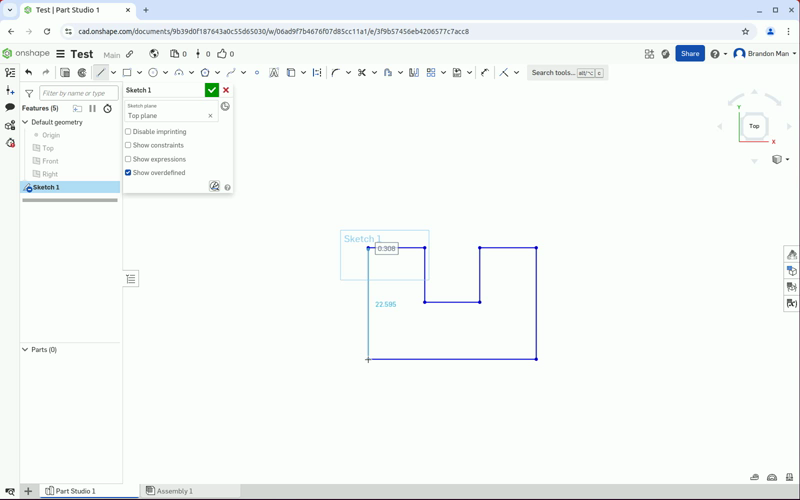
click(368, 359)
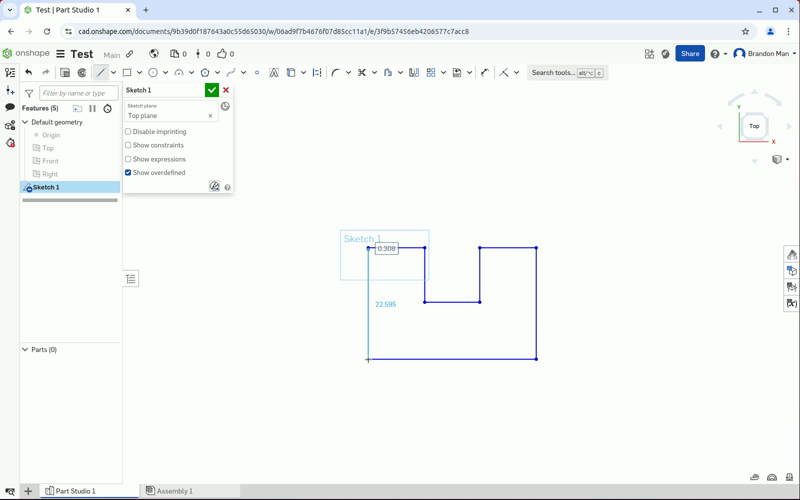
key(esc)
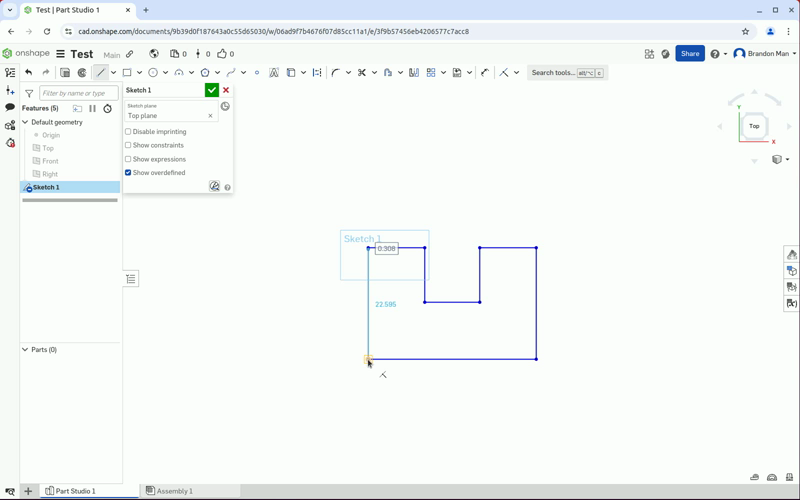
mouse_move(388, 332)
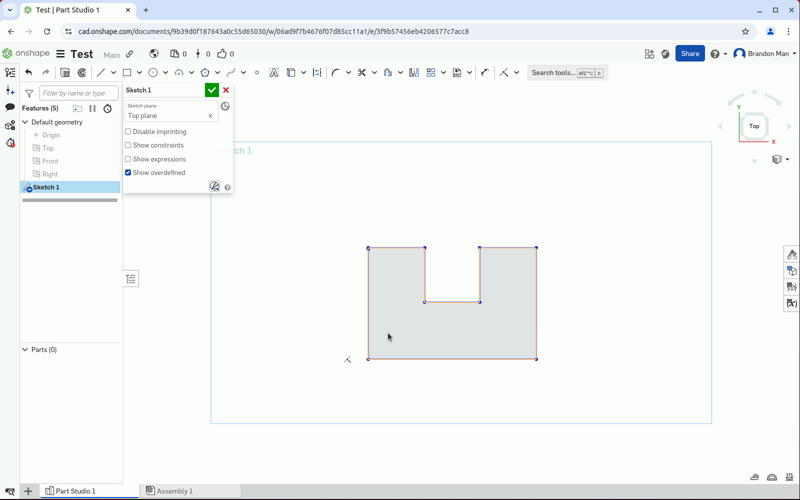
click(388, 332)
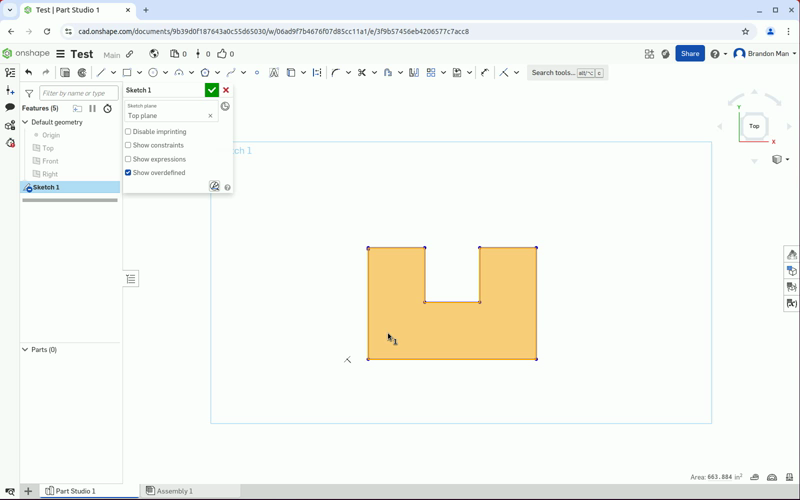
mouse_move(73, 352)
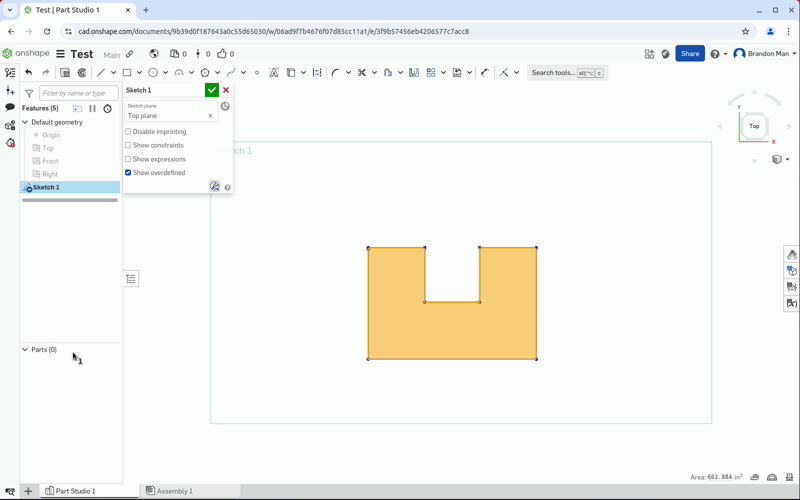
key(shift+y)
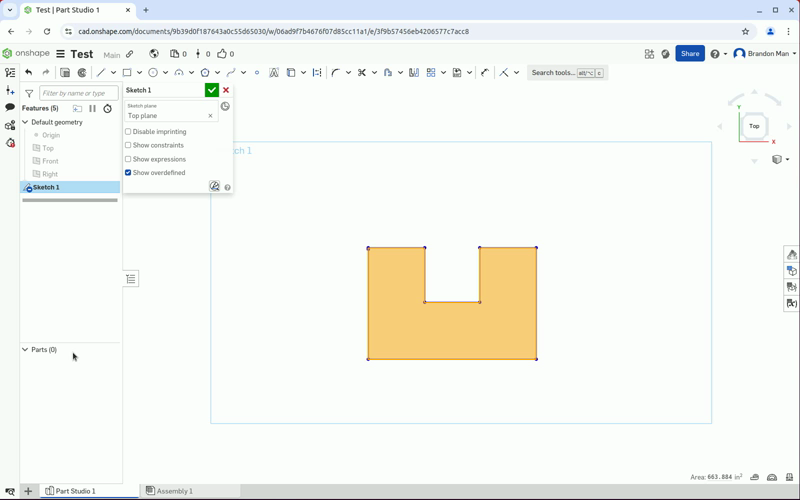
key(shift+e)
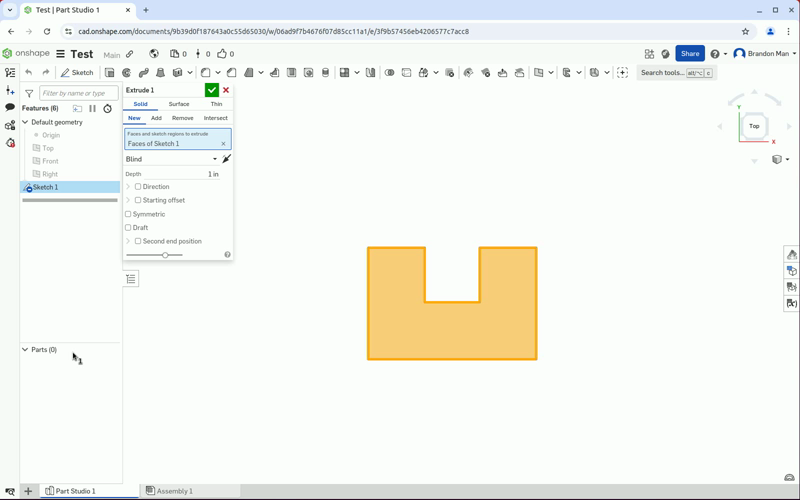
mouse_move(143, 106)
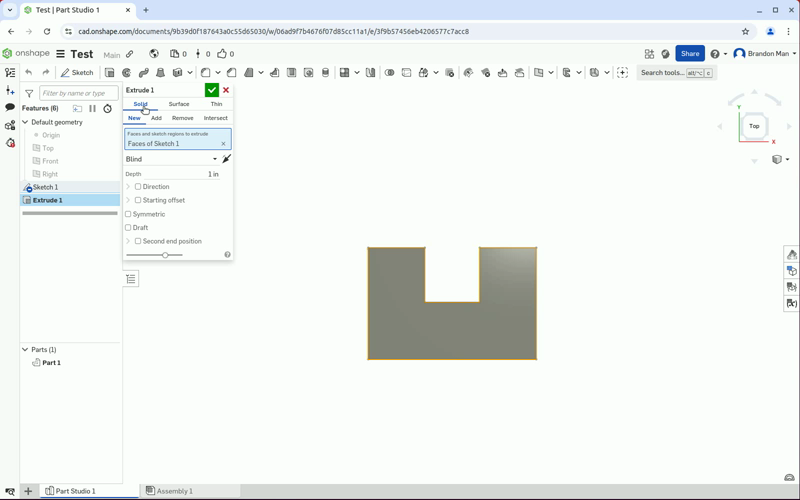
click(143, 106)
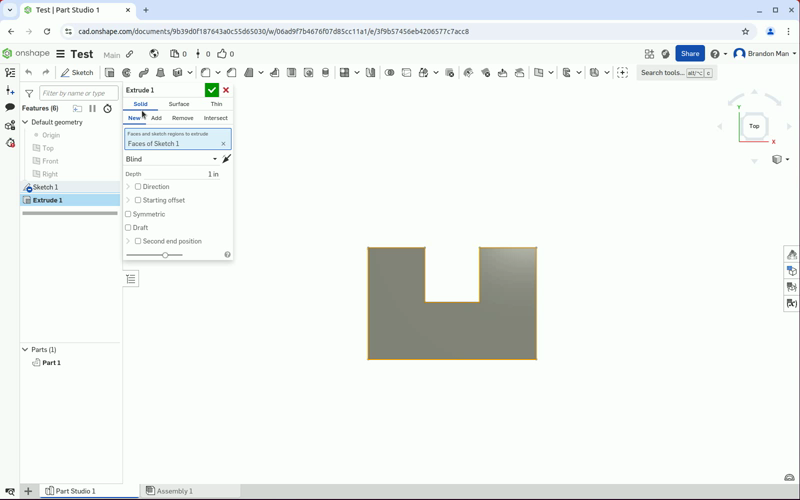
mouse_move(137, 120)
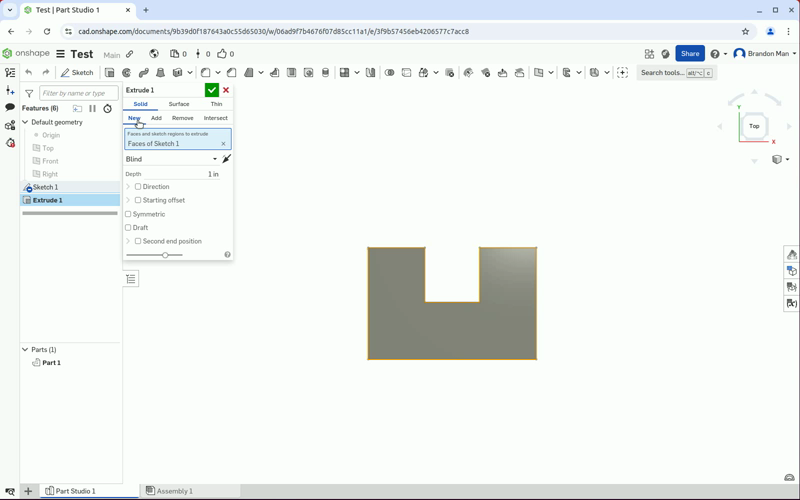
click(137, 120)
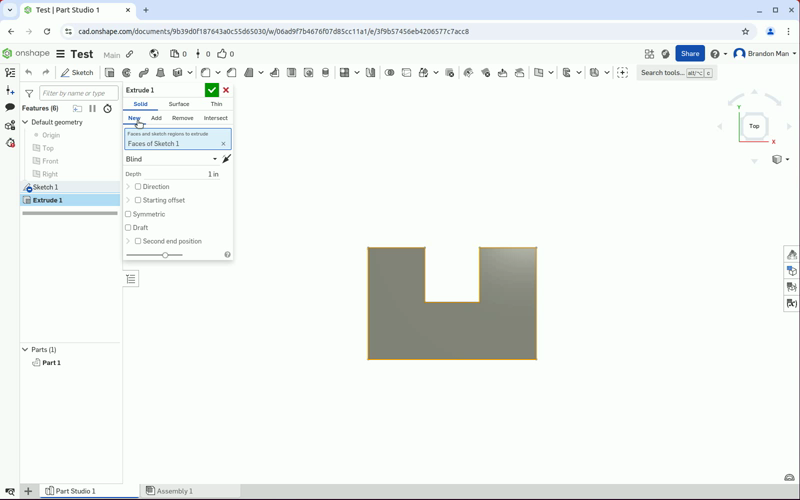
key(tab, 4)
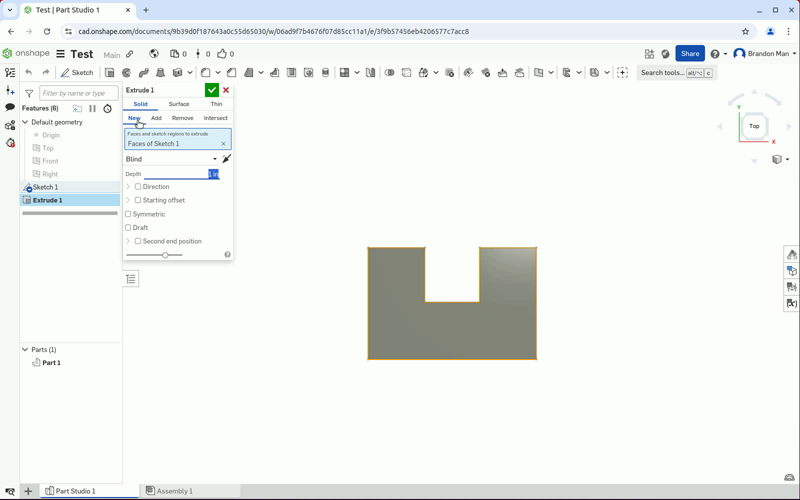
text(11.554)
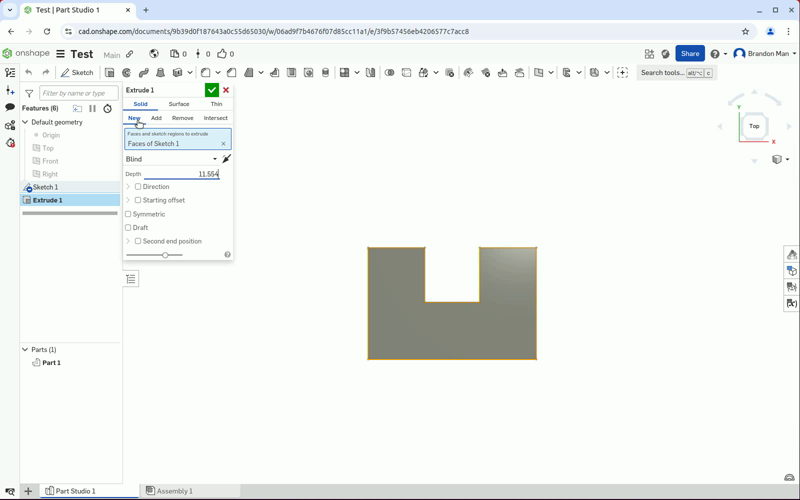
key(enter)
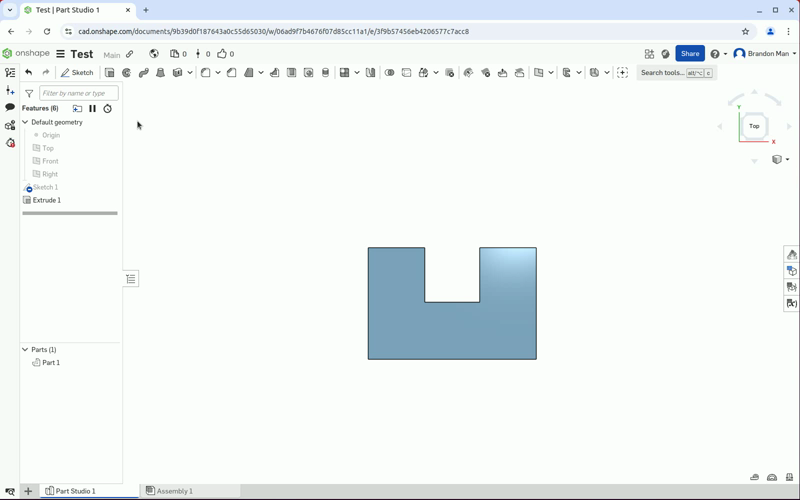
key(shift+h)
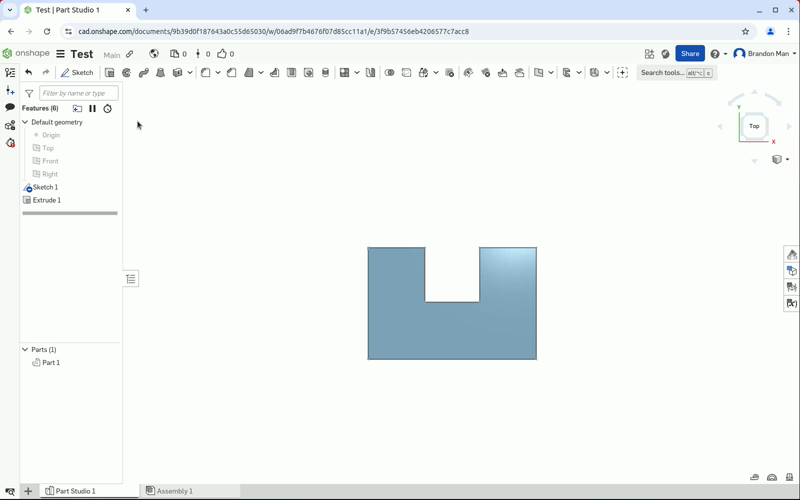
key(shift+h)
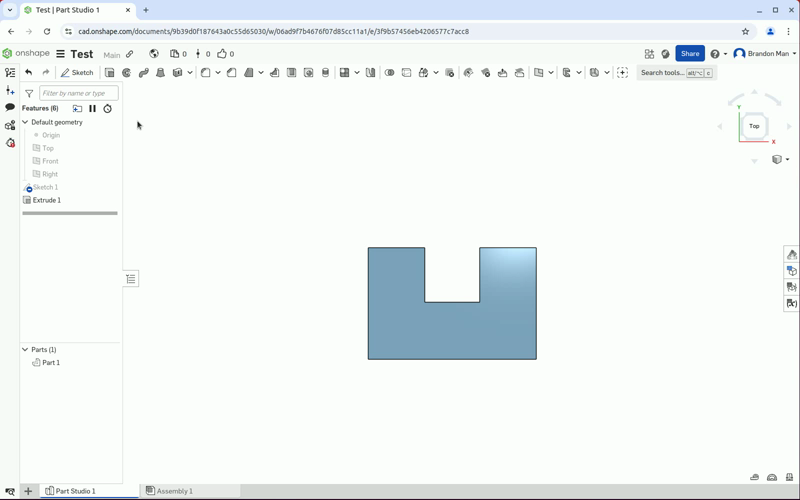
mouse_move(73, 189)
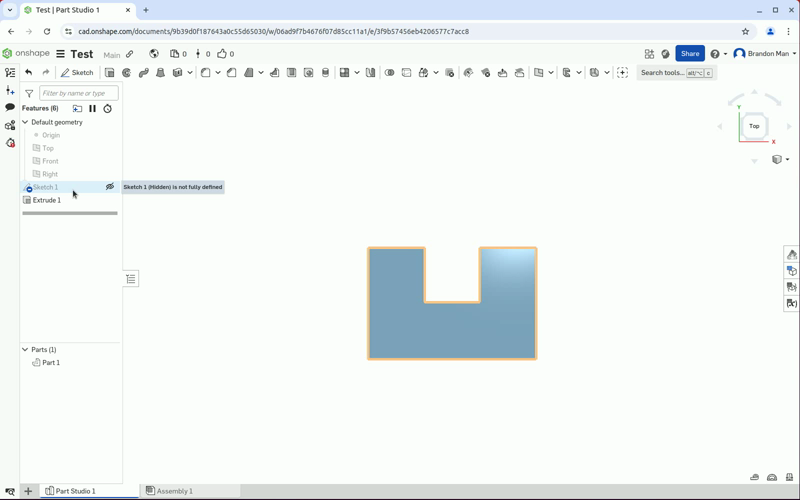
click(73, 189)
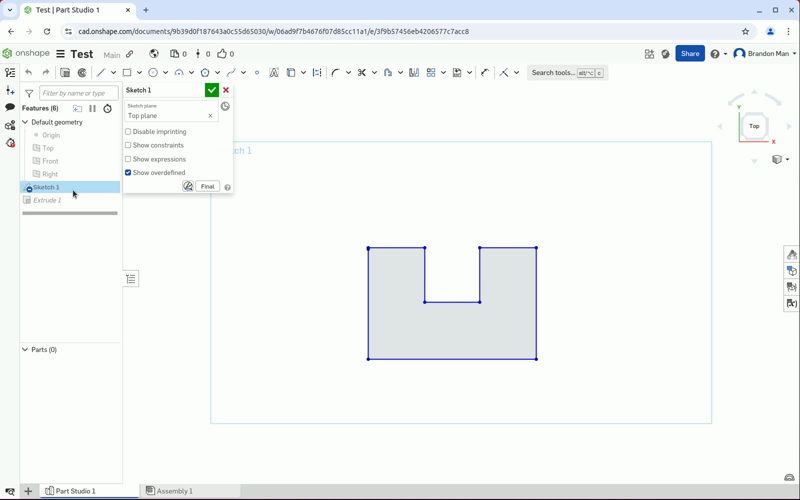
mouse_move(229, 92)
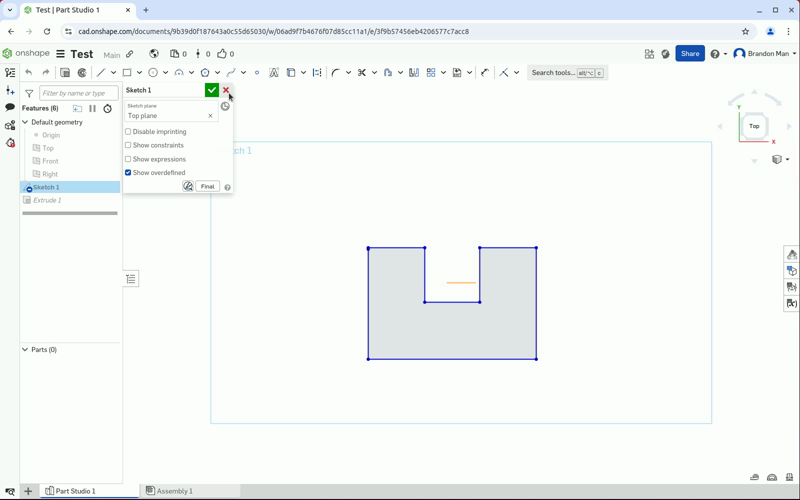
click(229, 92)
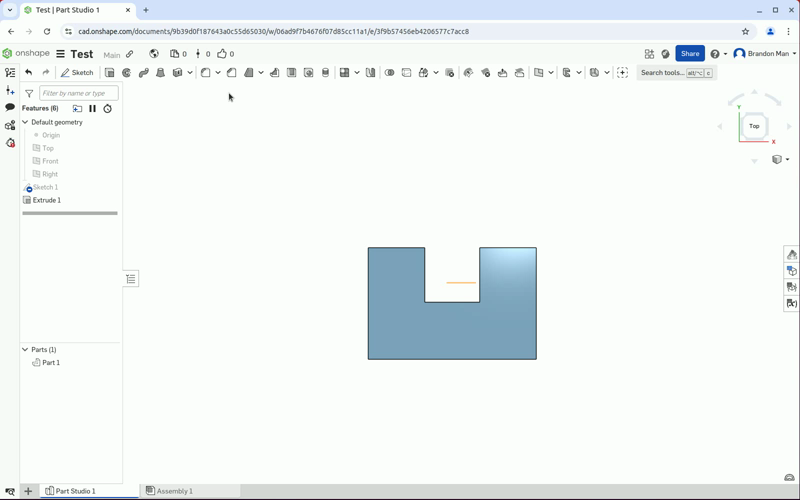
mouse_move(541, 75)
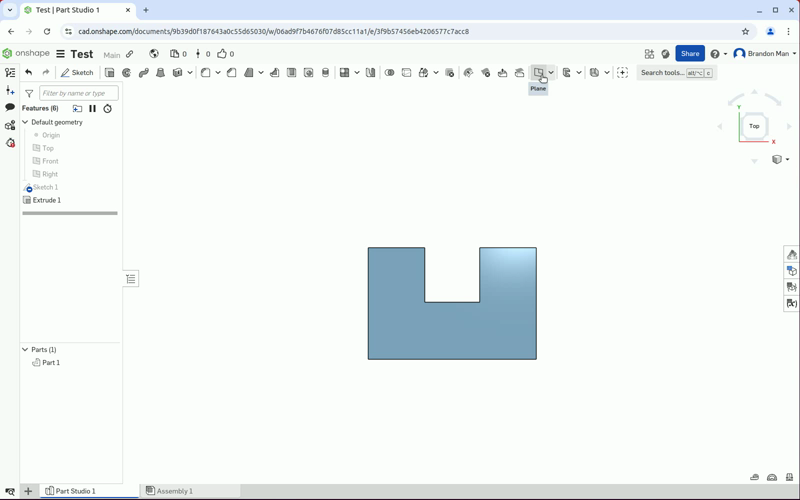
click(541, 75)
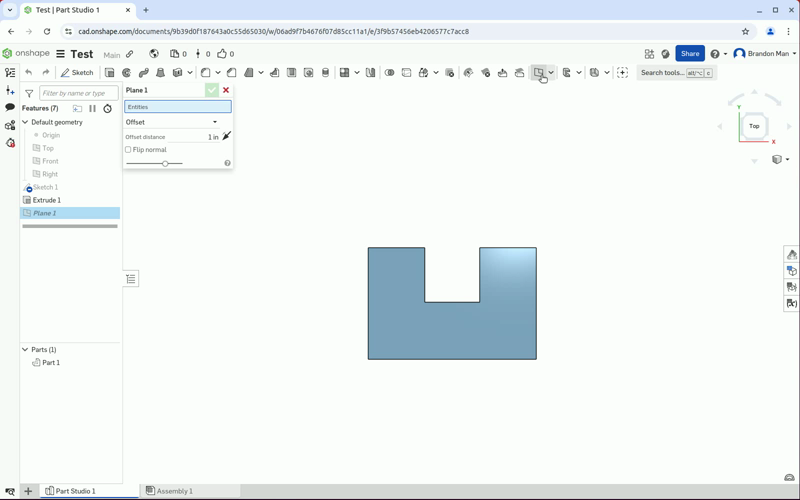
mouse_move(73, 150)
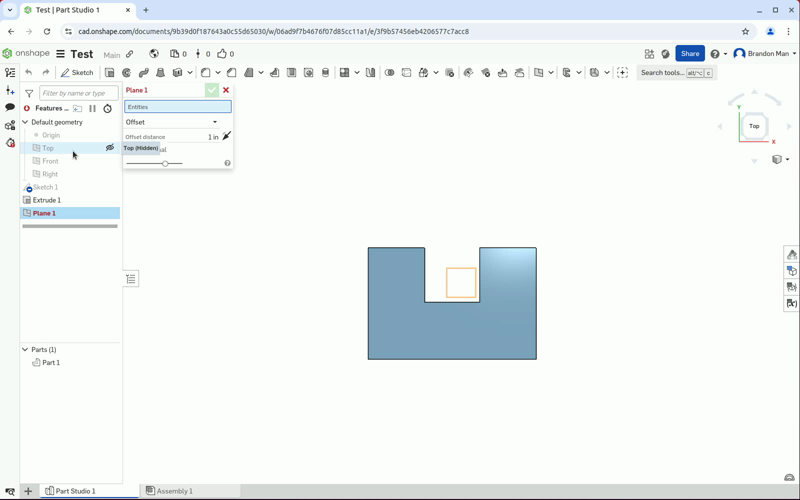
click(73, 150)
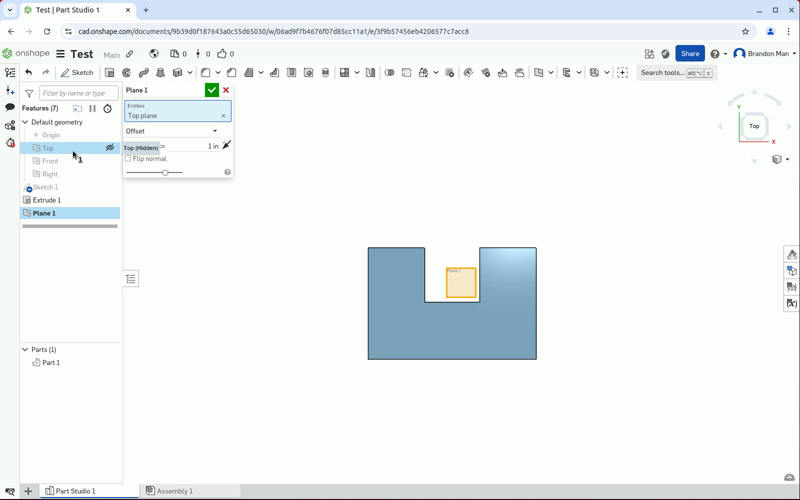
key(tab, 2)
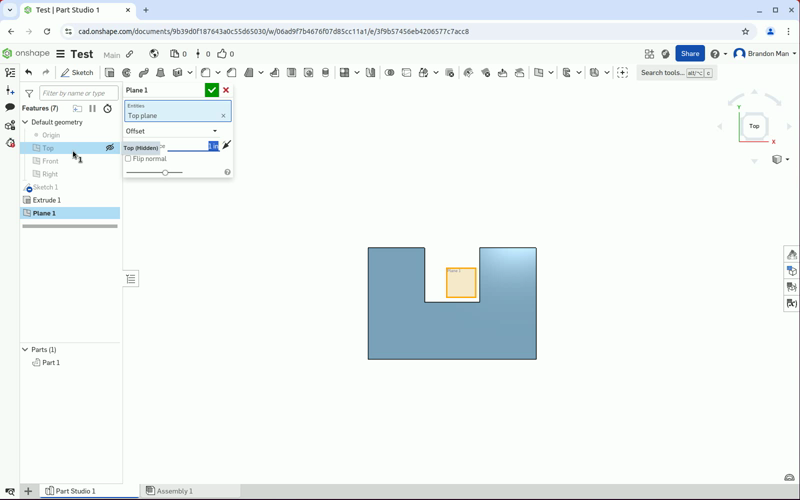
text(11.554)
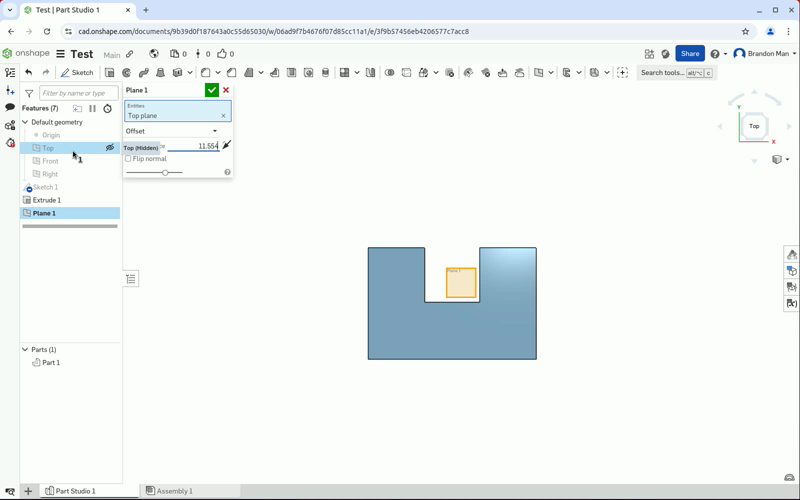
key(enter, 2)
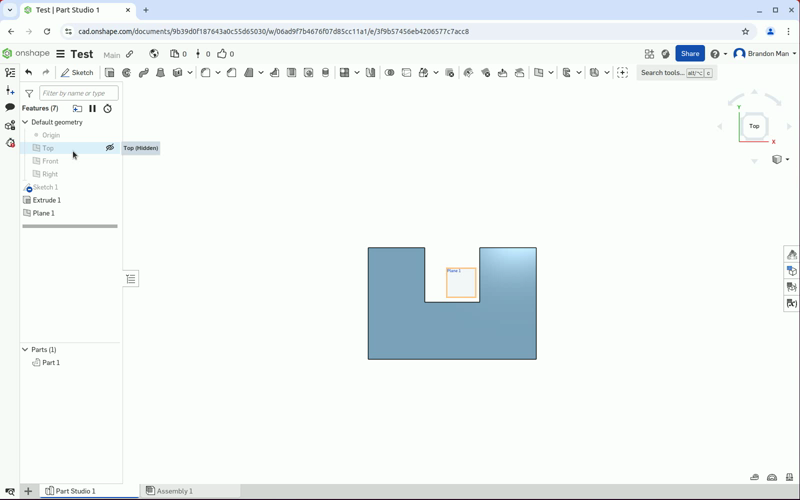
key(shift+s)
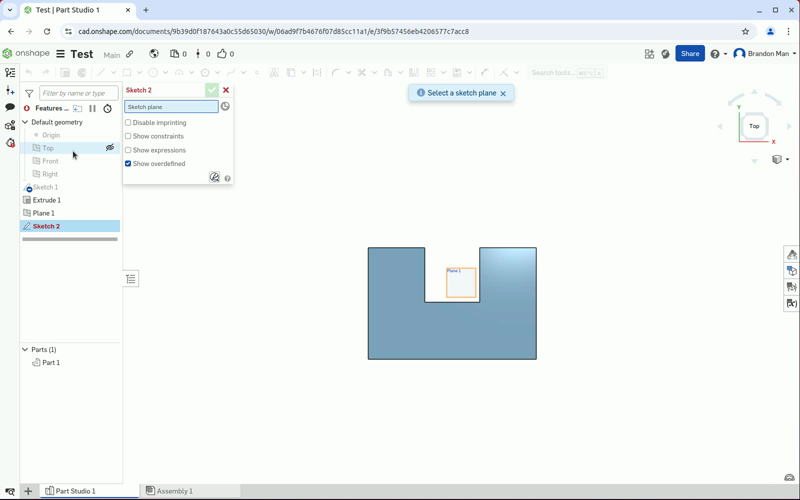
mouse_move(73, 215)
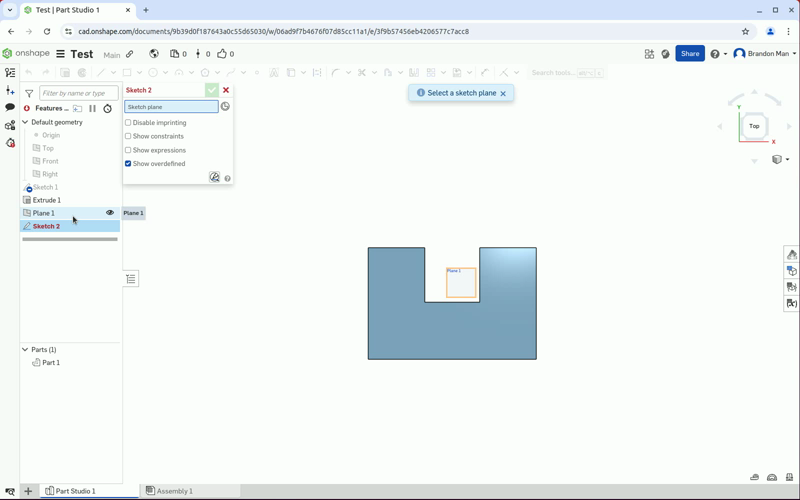
click(73, 215)
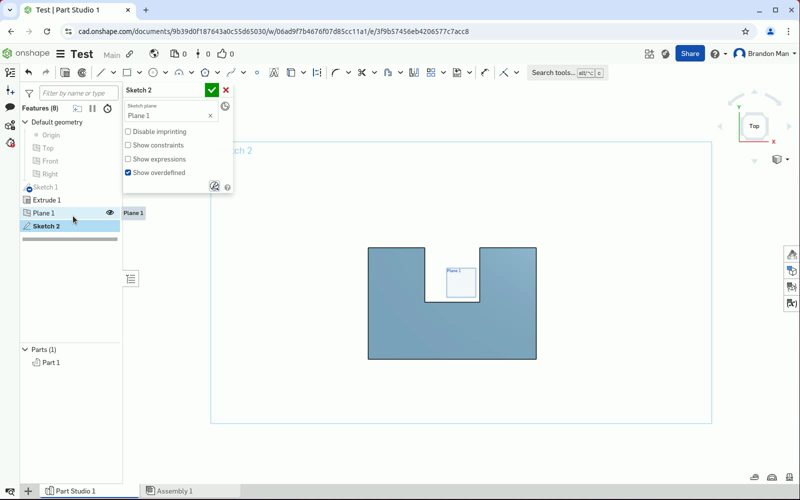
mouse_move(73, 352)
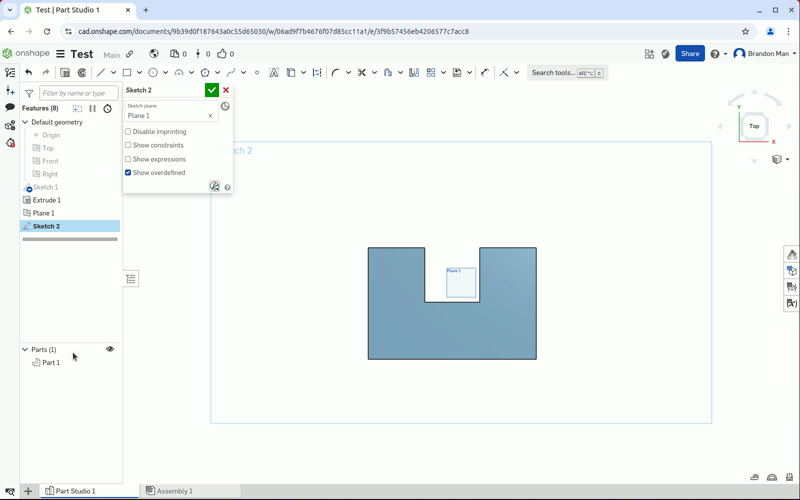
key(y)
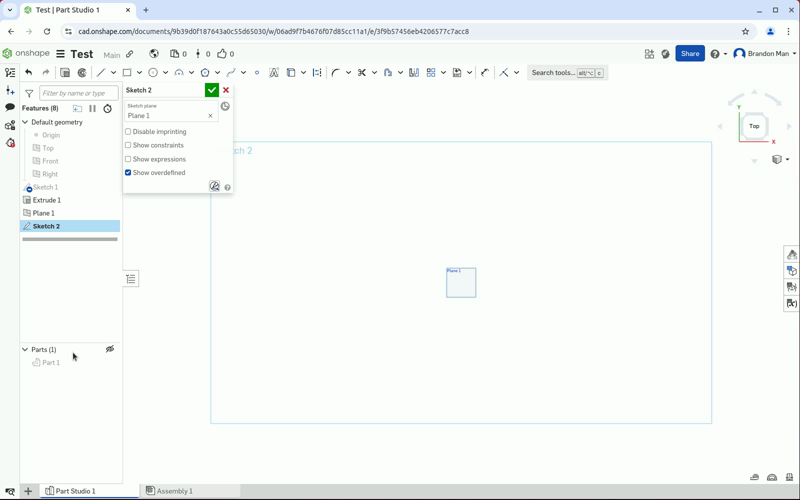
key(l)
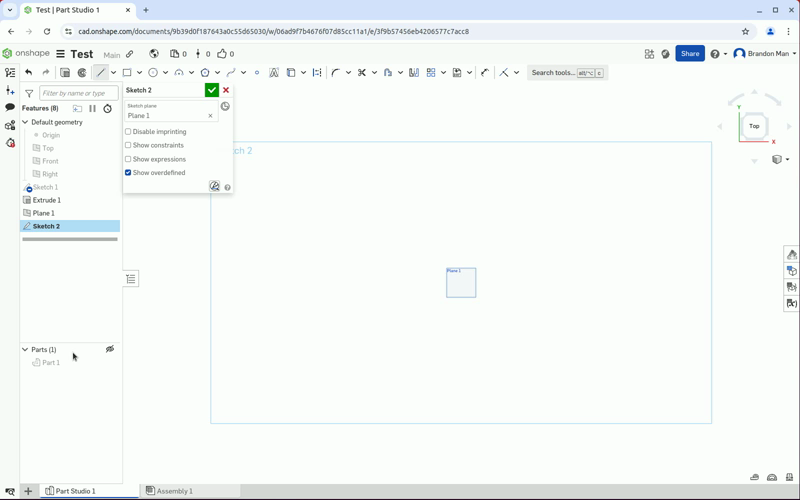
key_down(shift)
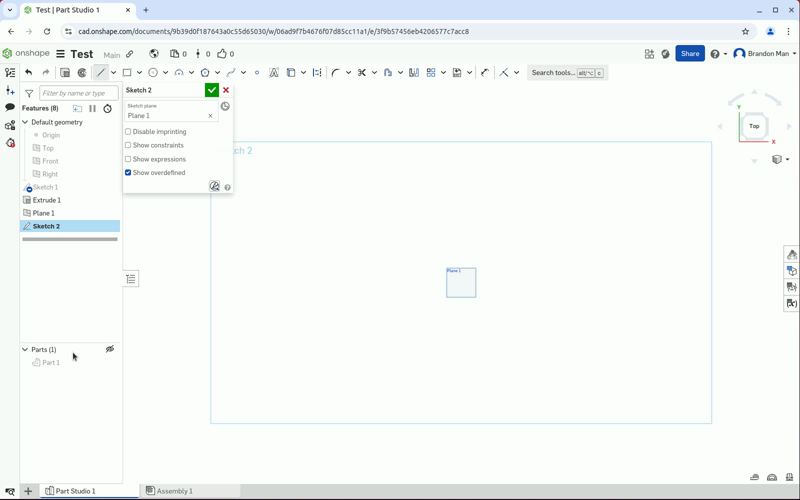
mouse_move(368, 303)
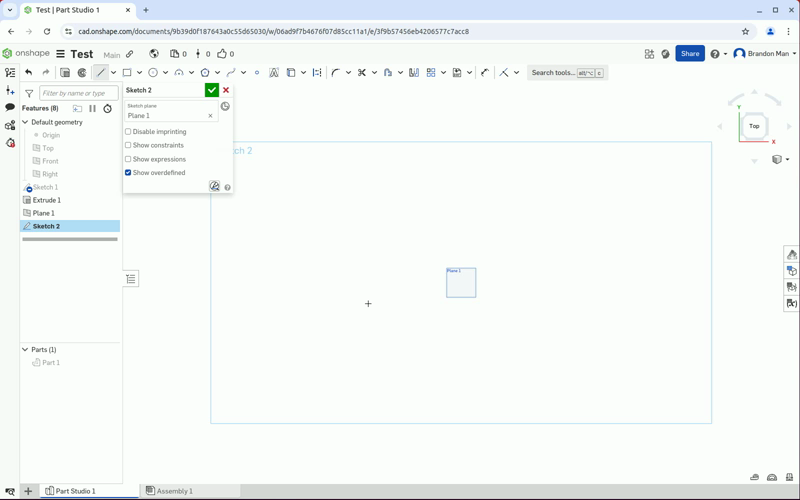
click(368, 303)
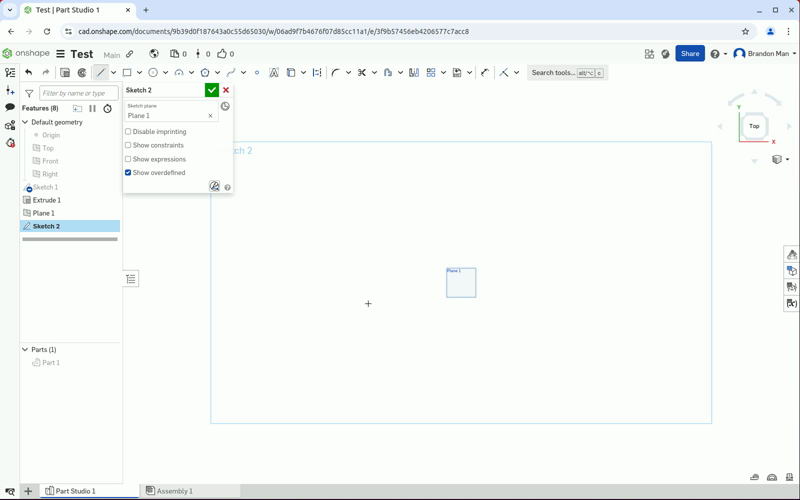
key_up(shift)
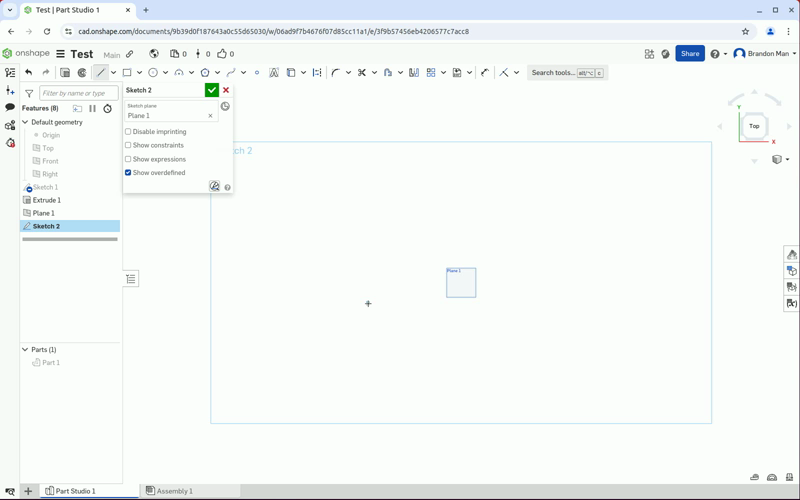
key_down(shift)
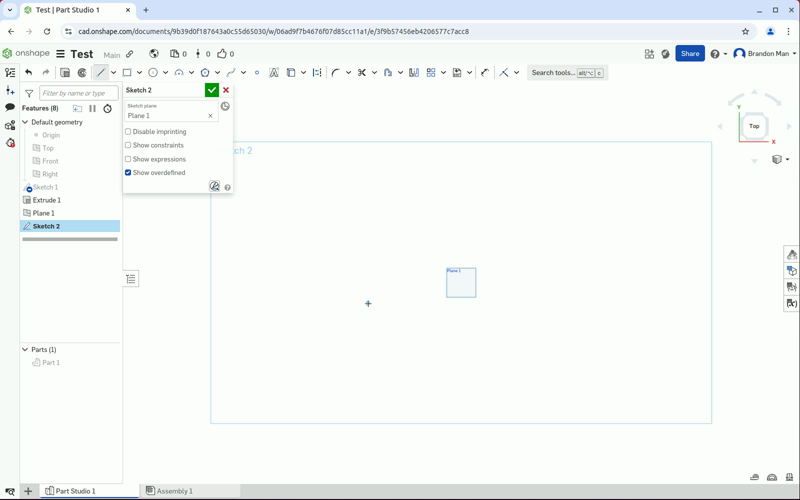
mouse_move(398, 303)
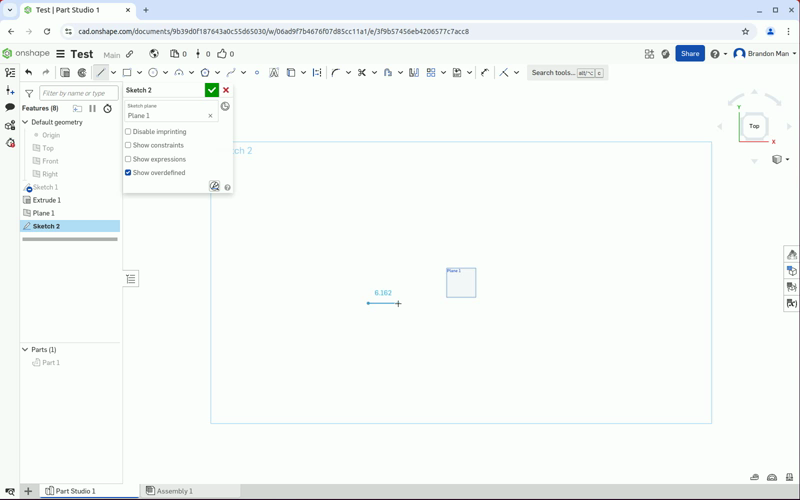
mouse_move(425, 303)
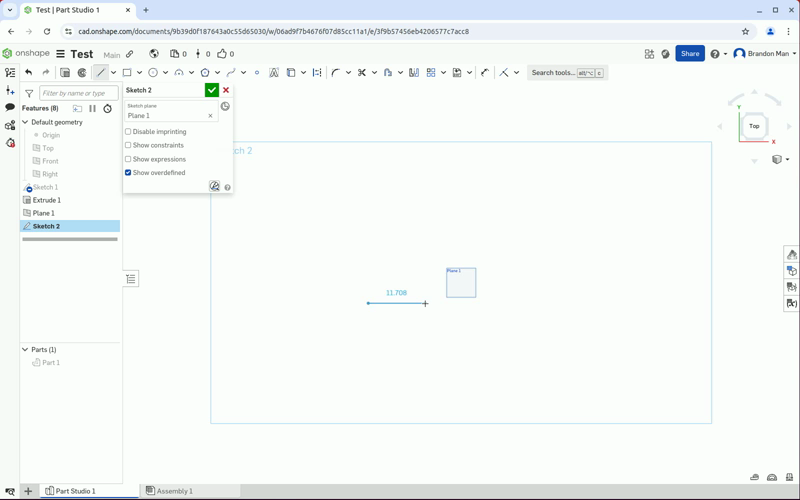
click(425, 303)
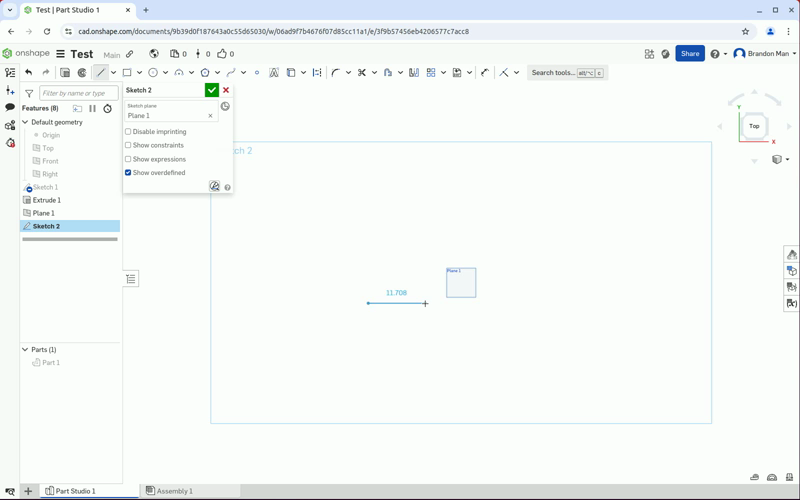
key_up(shift)
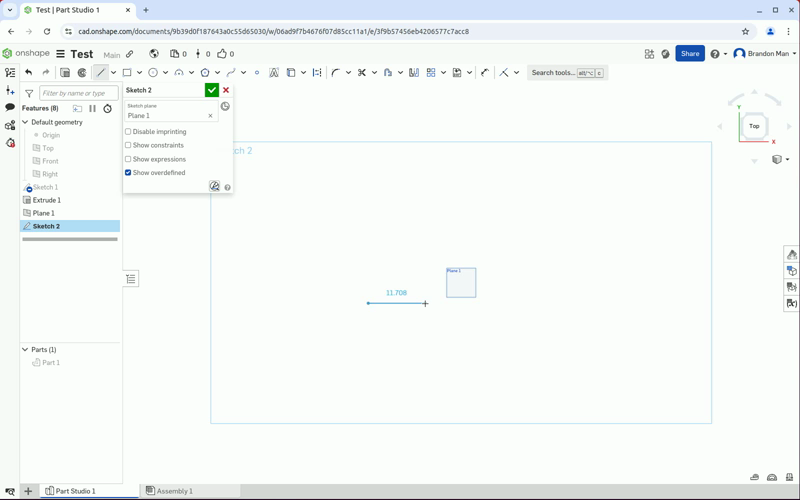
key_down(shift)
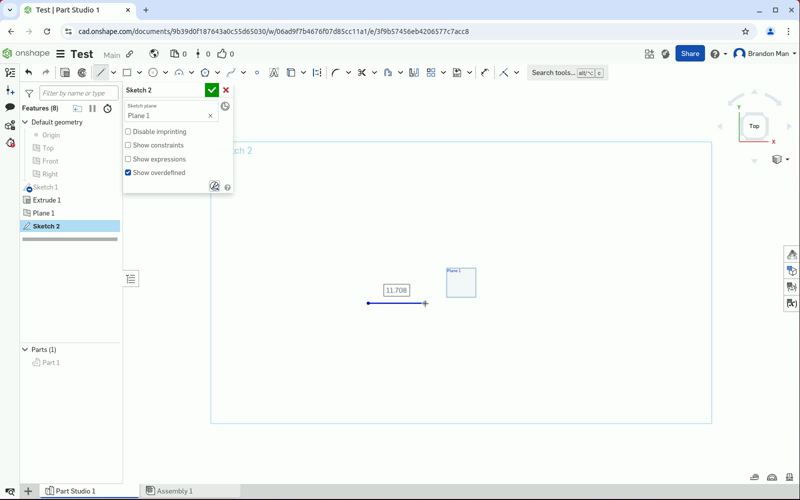
mouse_move(455, 303)
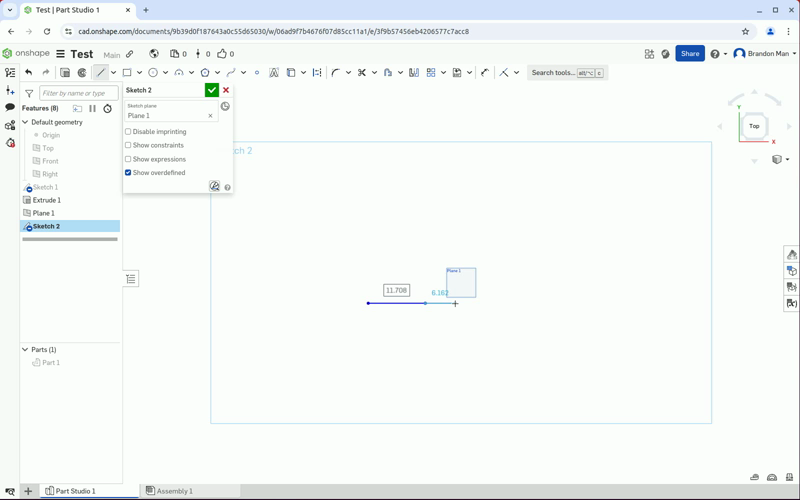
mouse_move(425, 246)
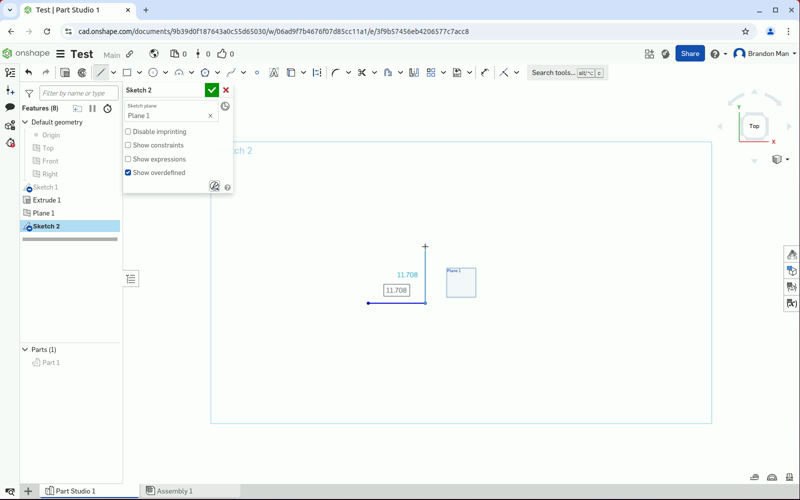
click(425, 246)
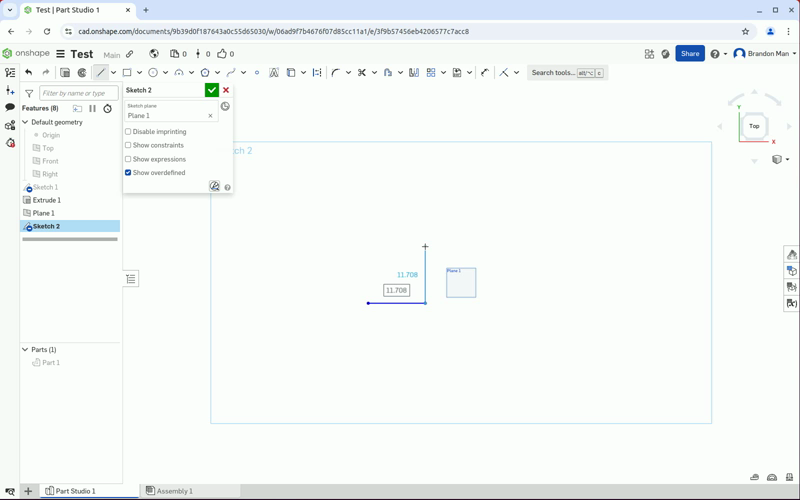
key_up(shift)
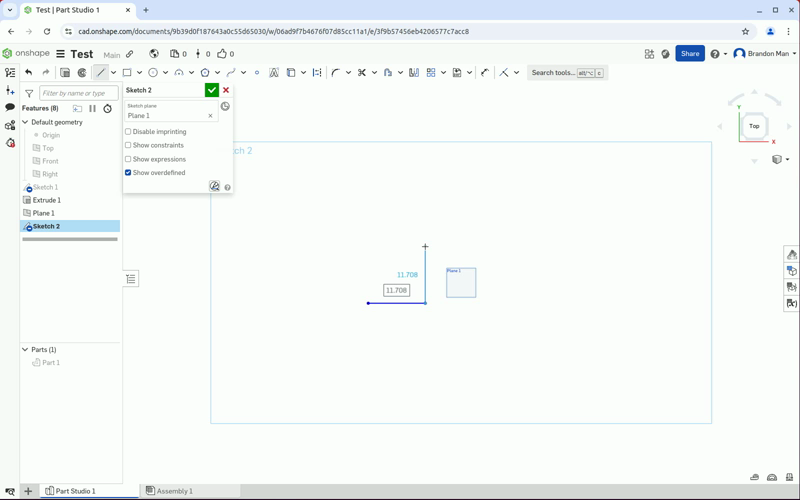
key_down(shift)
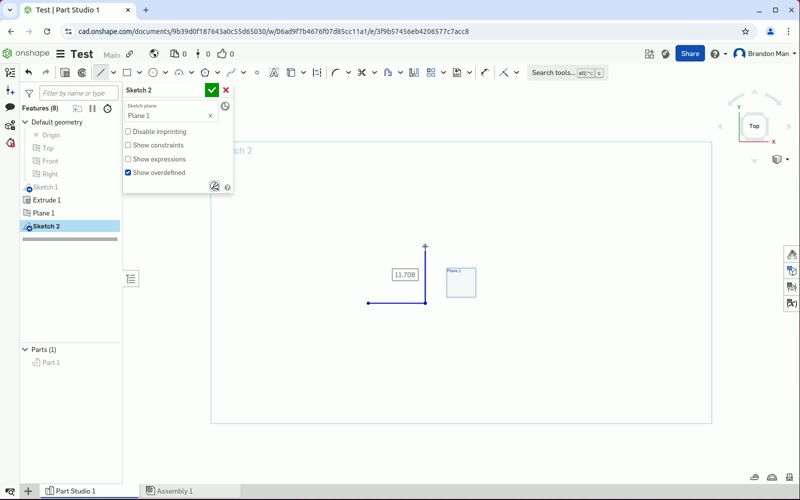
mouse_move(455, 246)
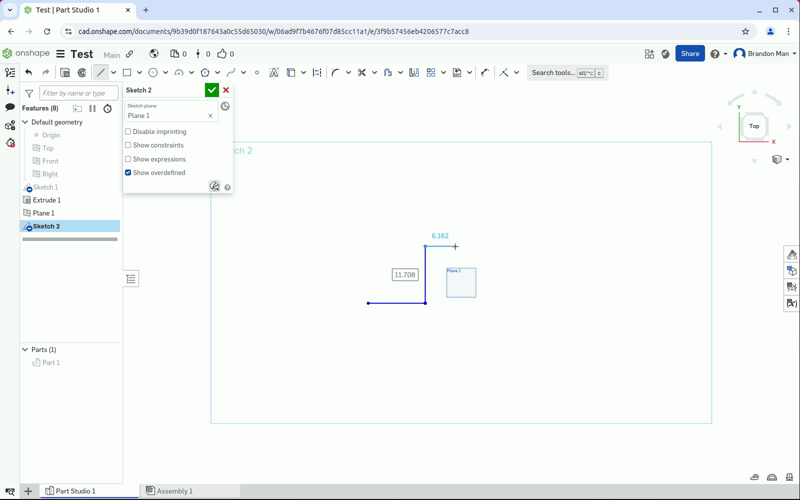
mouse_move(368, 246)
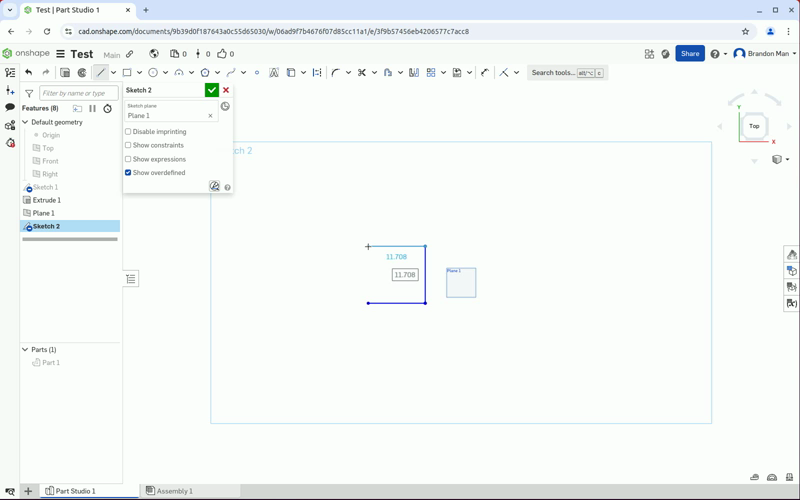
click(368, 246)
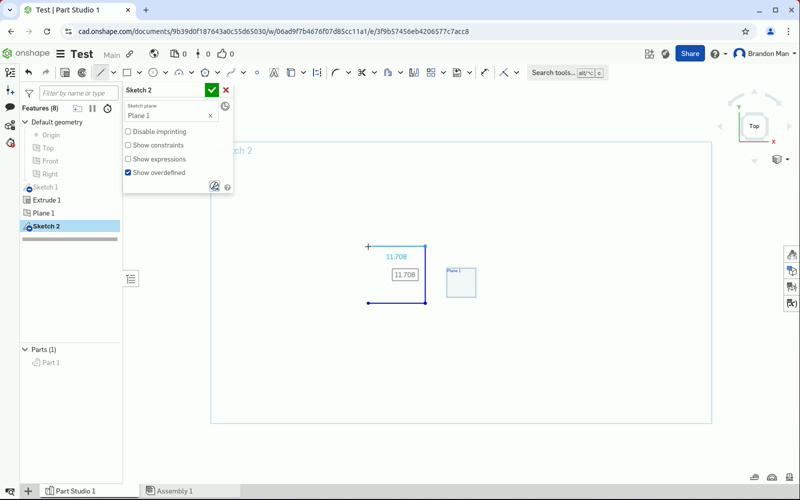
key_up(shift)
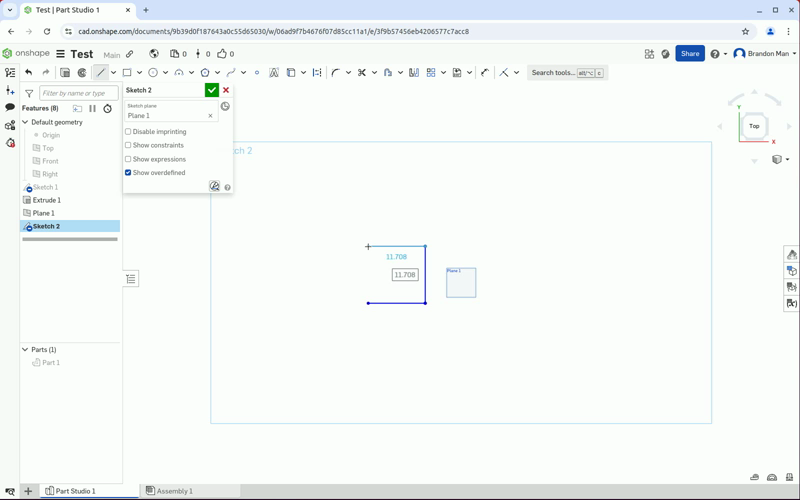
mouse_move(398, 246)
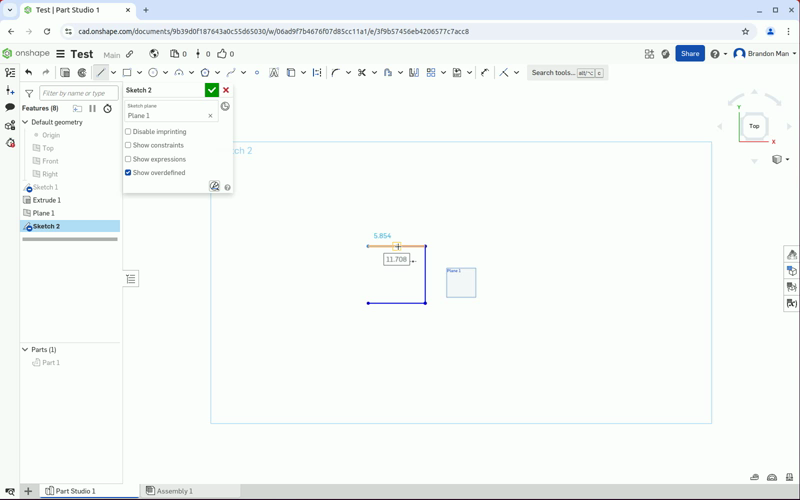
key_down(shift)
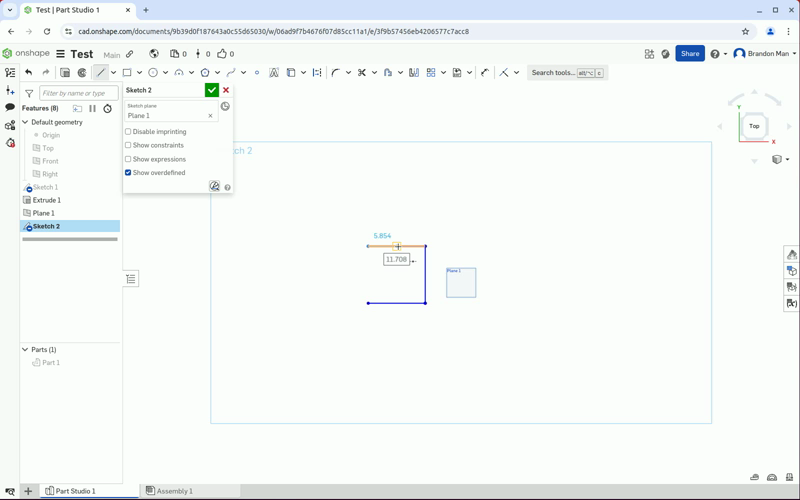
mouse_move(368, 303)
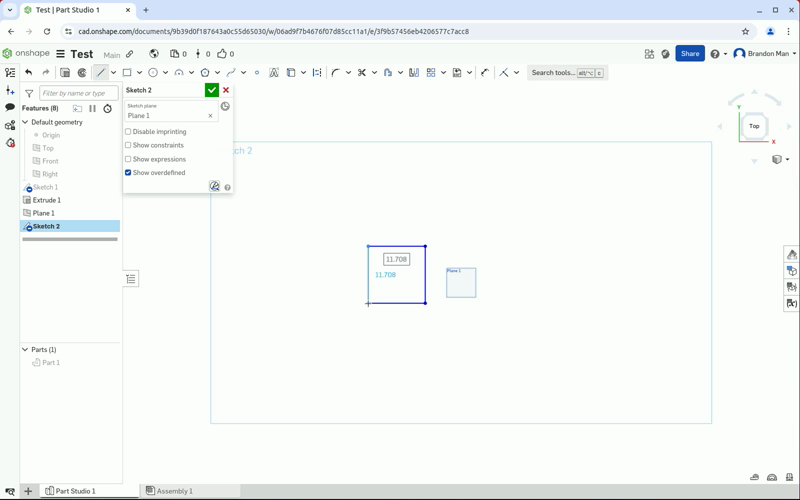
key_up(shift)
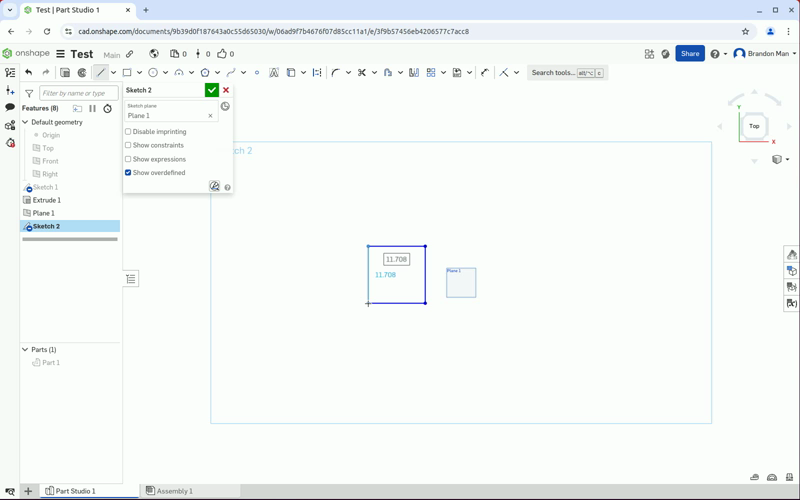
click(368, 303)
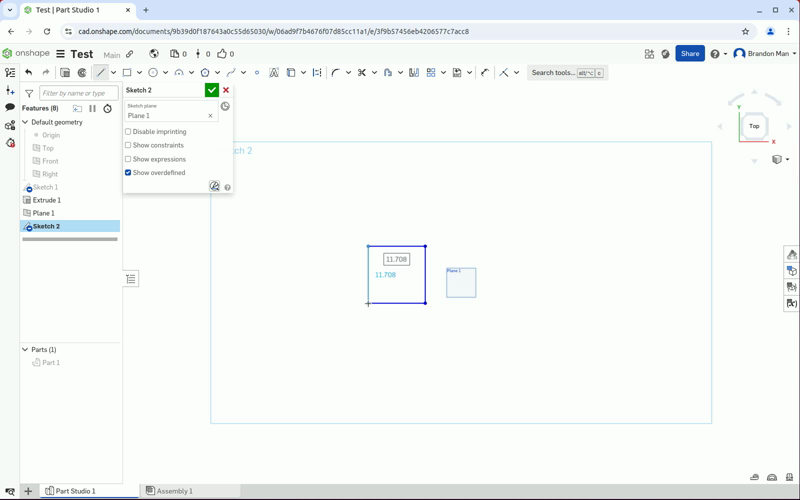
key(esc)
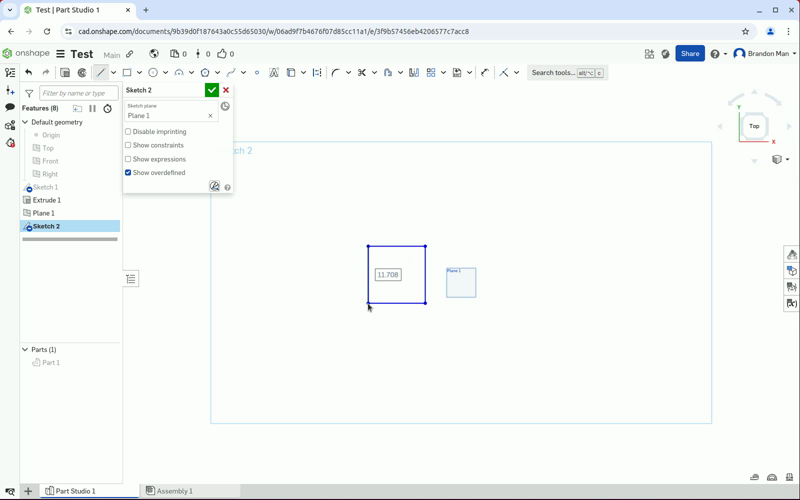
mouse_move(422, 293)
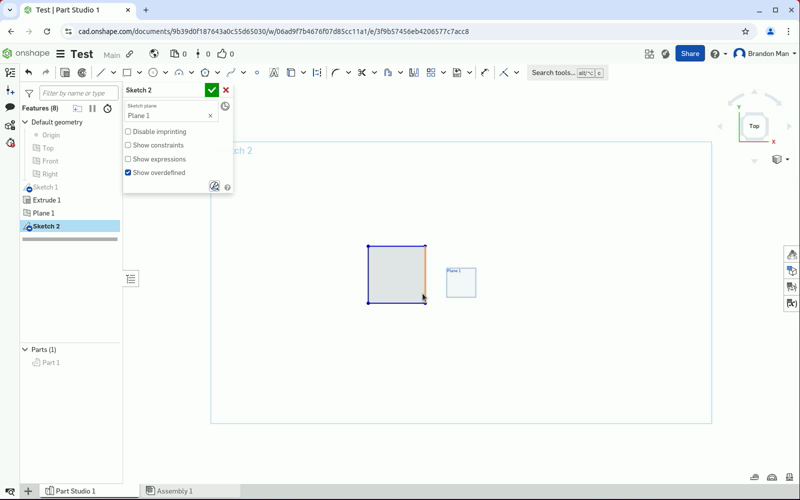
click(422, 293)
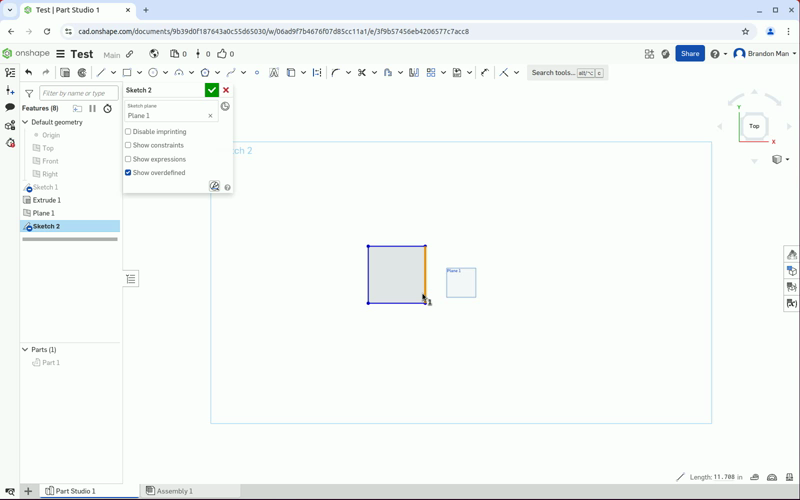
mouse_move(73, 352)
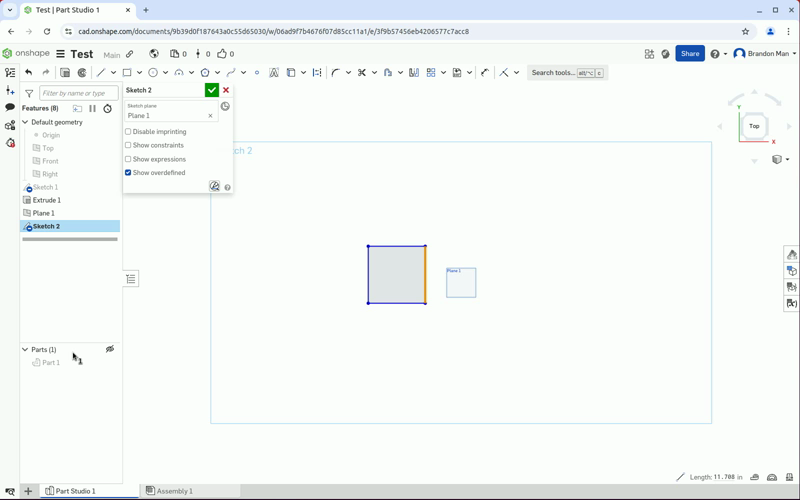
key(shift+y)
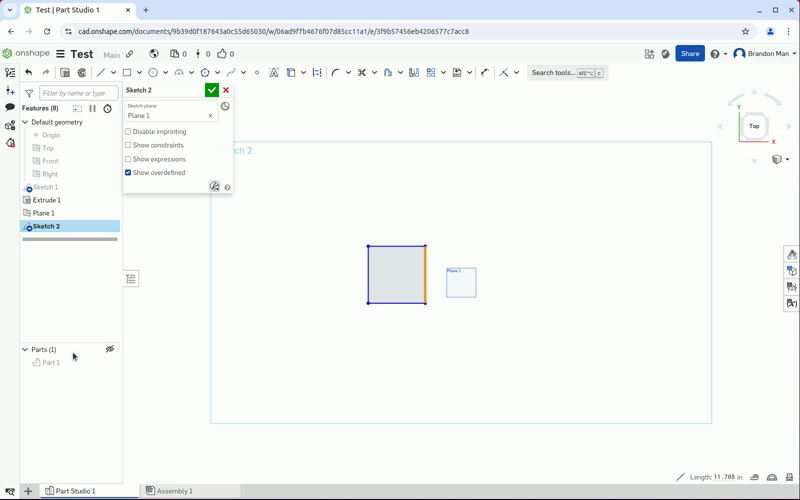
key(shift+e)
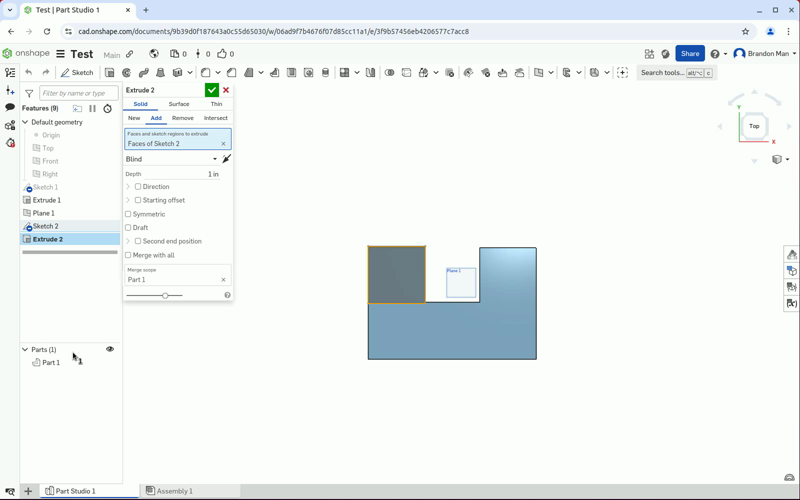
mouse_move(143, 106)
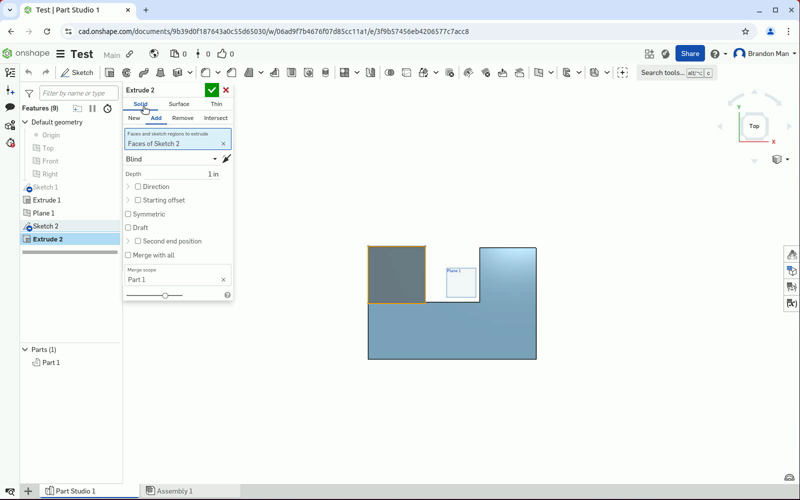
click(143, 106)
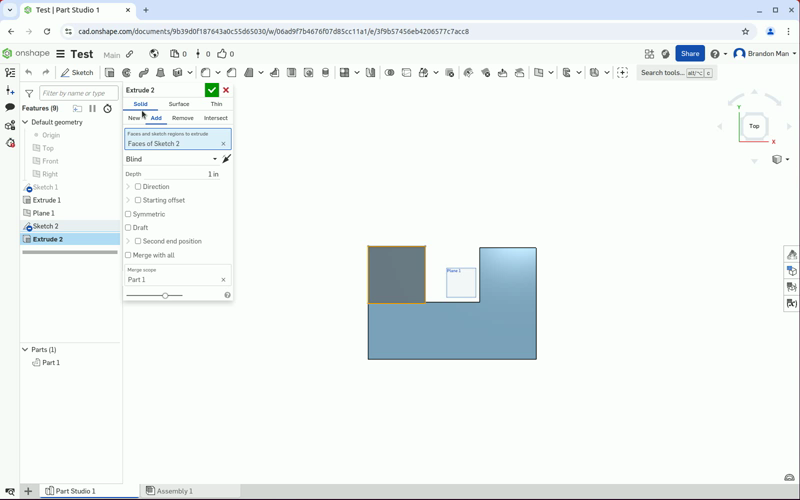
mouse_move(137, 120)
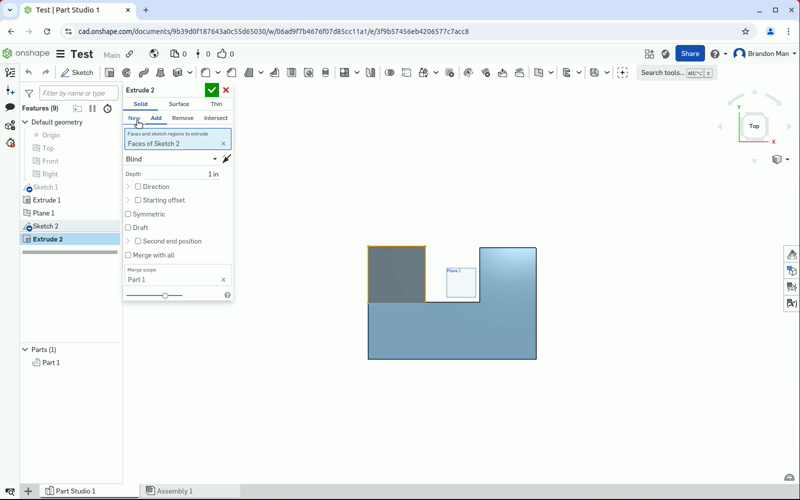
click(137, 120)
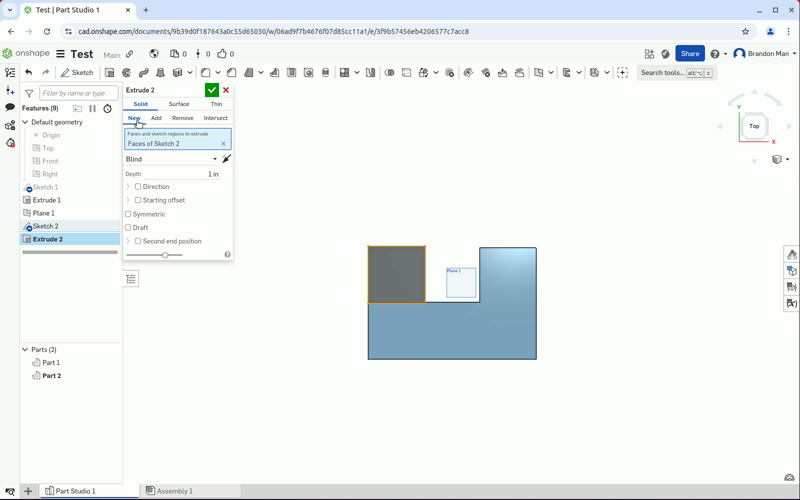
key(tab, 4)
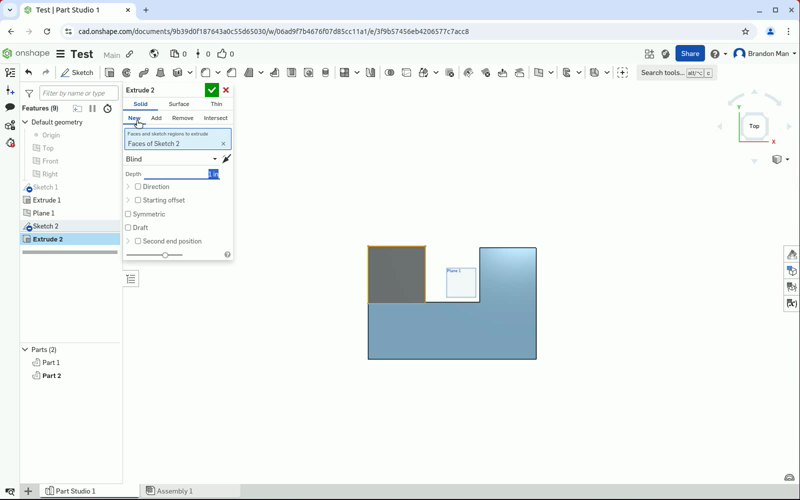
text(11.554)
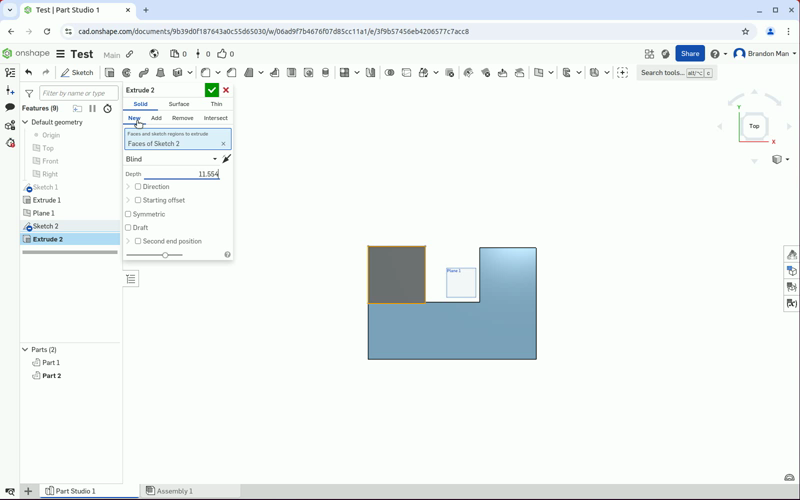
key(enter)
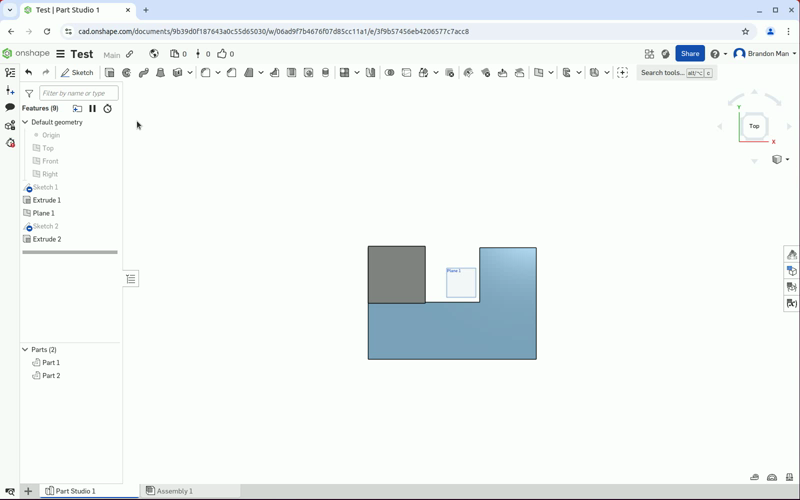
key(shift+h)
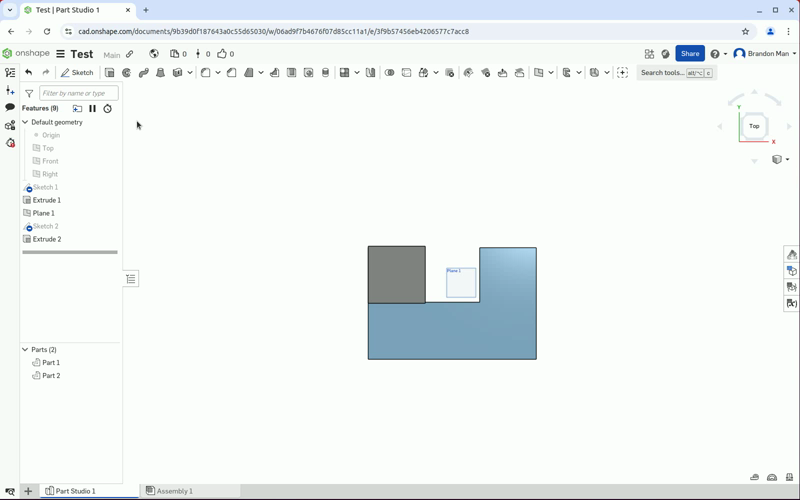
key(shift+h)
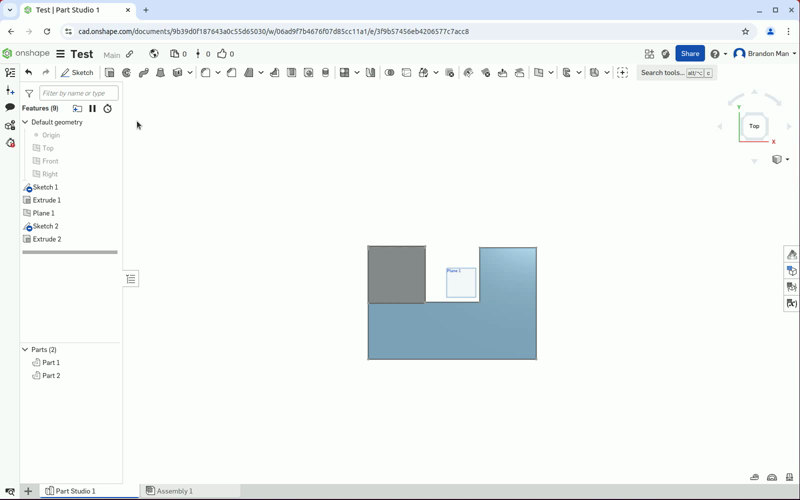
key(shift+7)
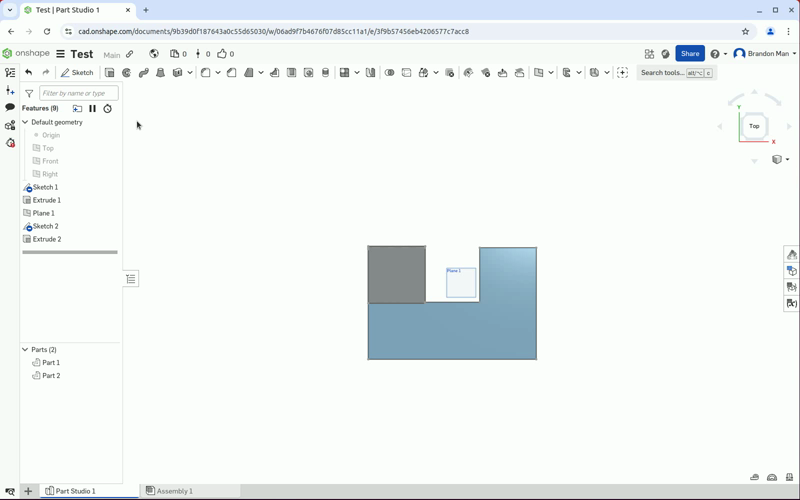
key(up, 3)
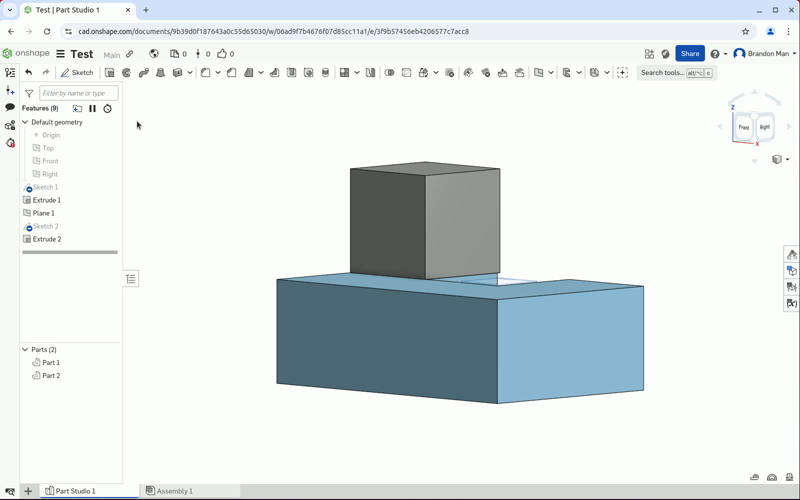
key(left, 3)
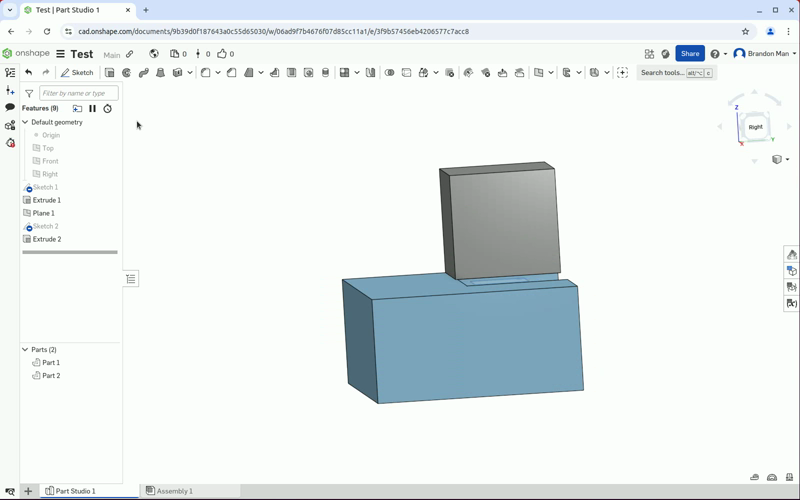
key(right, 3)
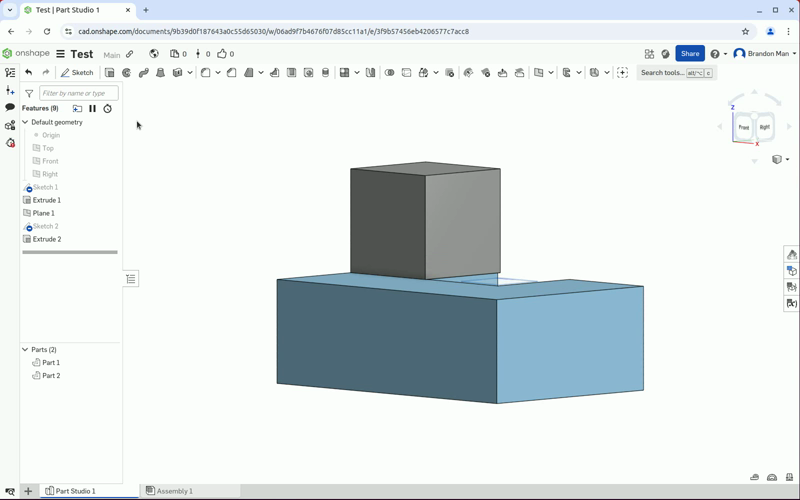
key(down, 3)
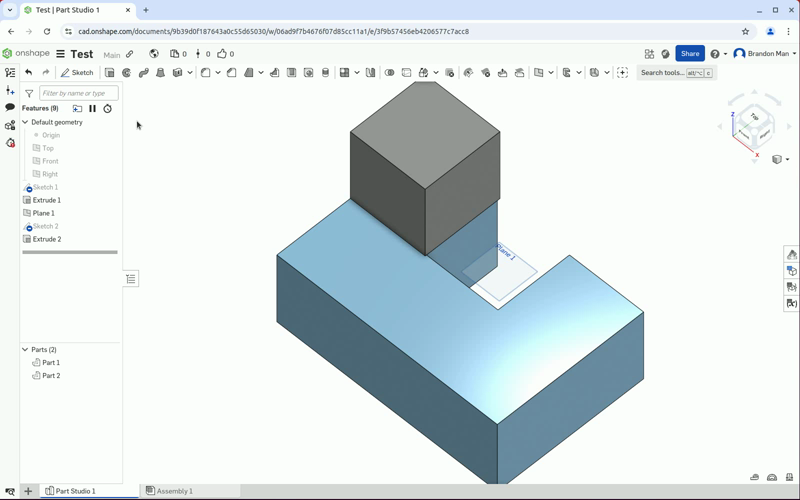
mouse_move(73, 189)
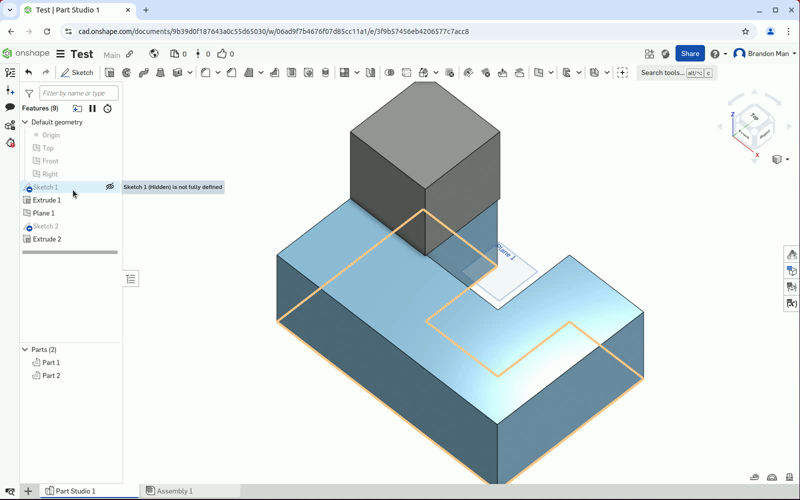
click(73, 189)